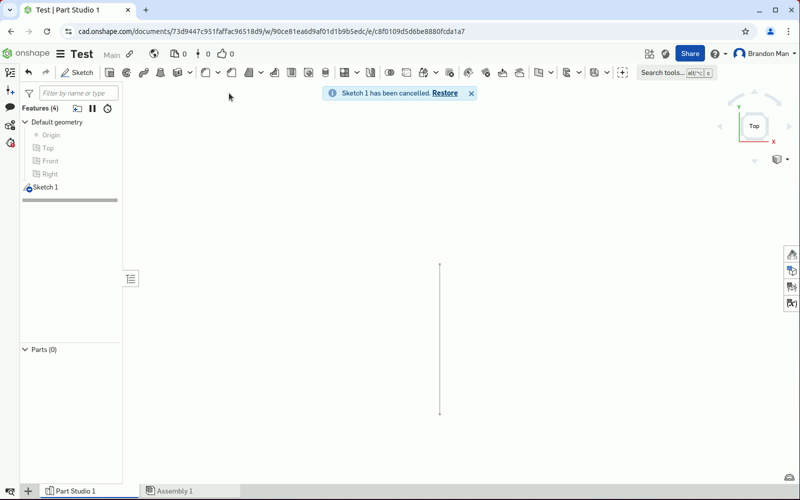
key(shift+h)
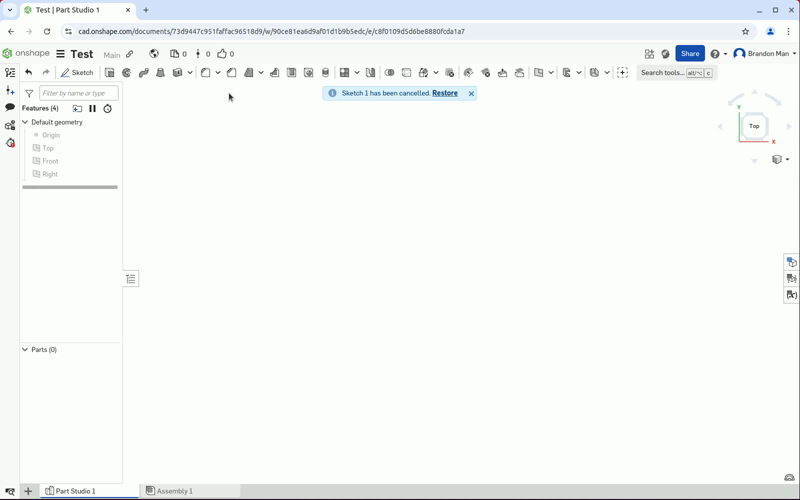
key(shift+s)
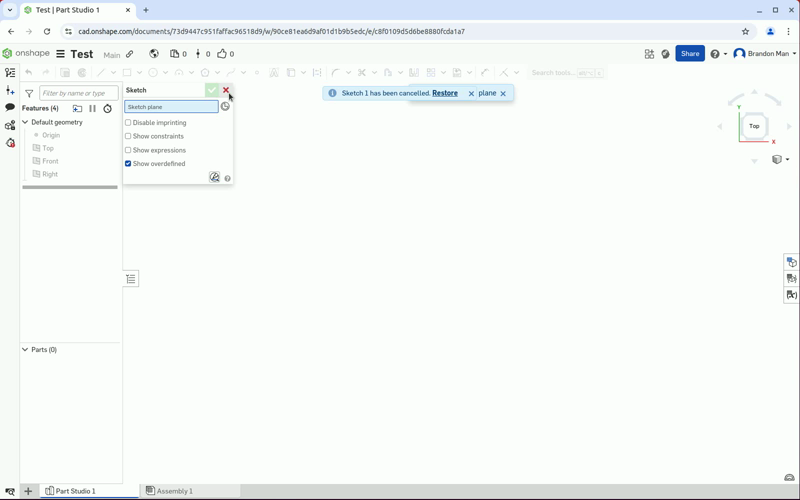
mouse_move(73, 150)
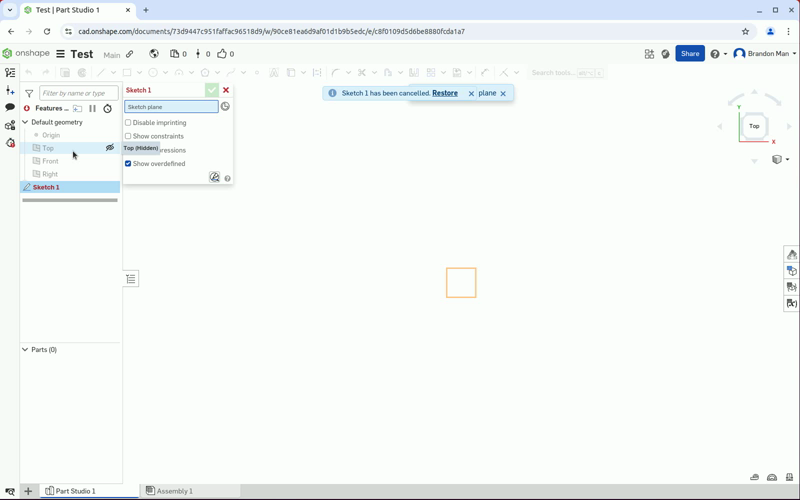
click(73, 150)
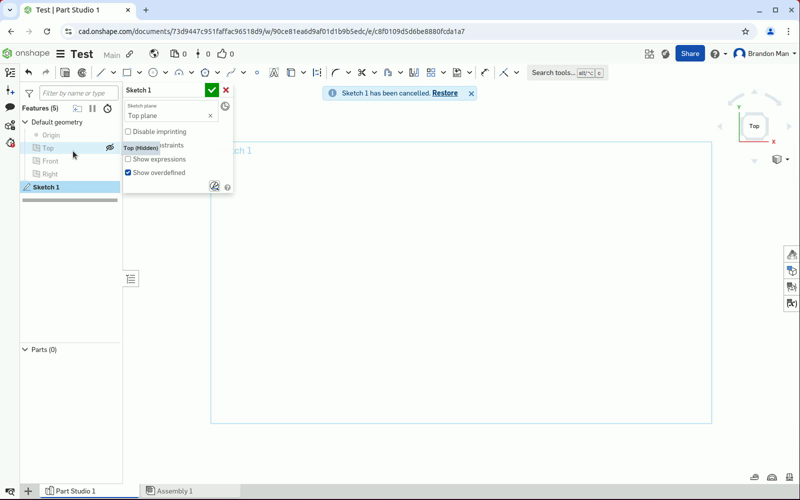
mouse_move(73, 352)
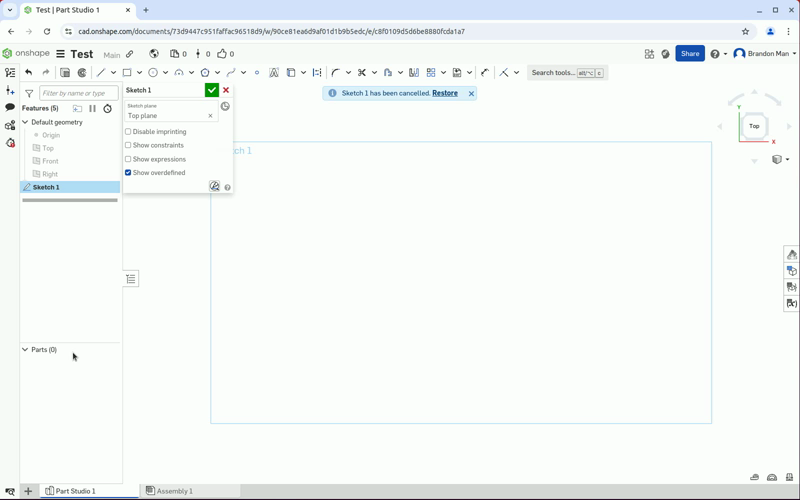
key(y)
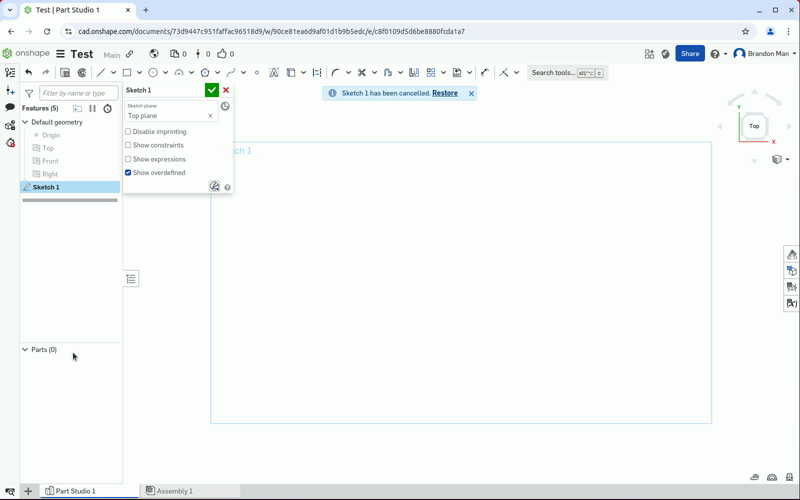
key(l)
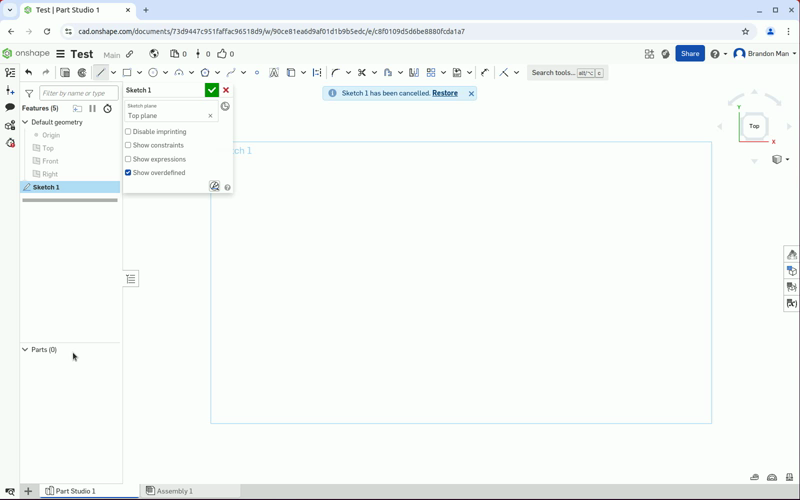
key_down(shift)
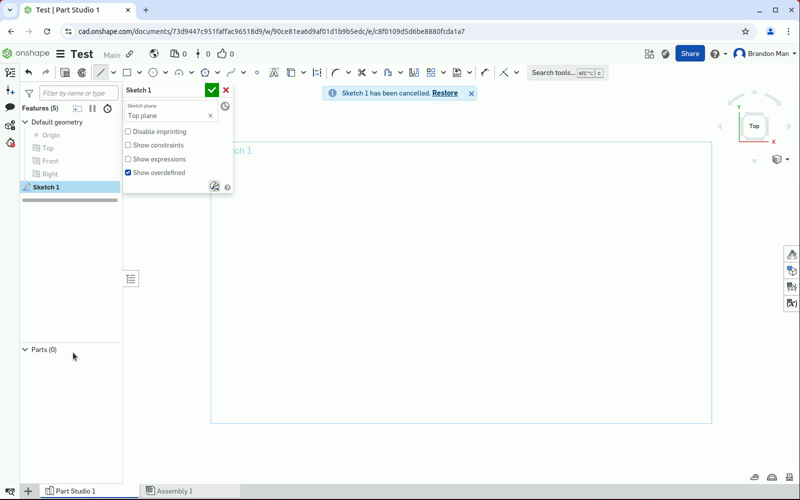
mouse_move(425, 312)
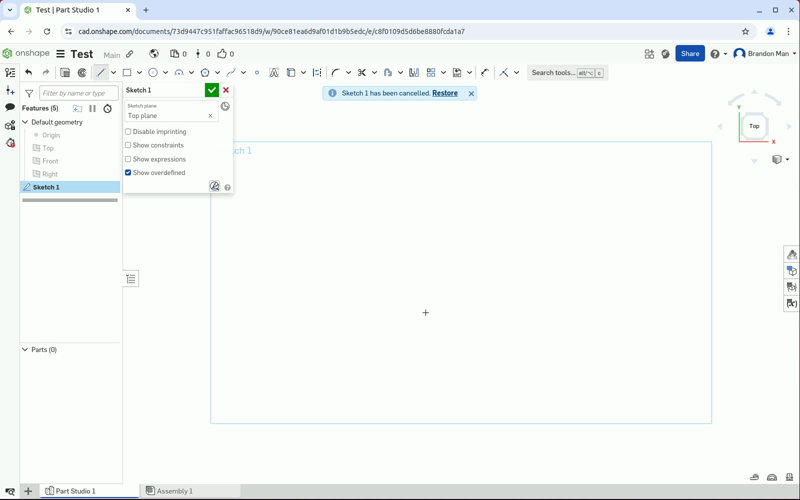
click(425, 312)
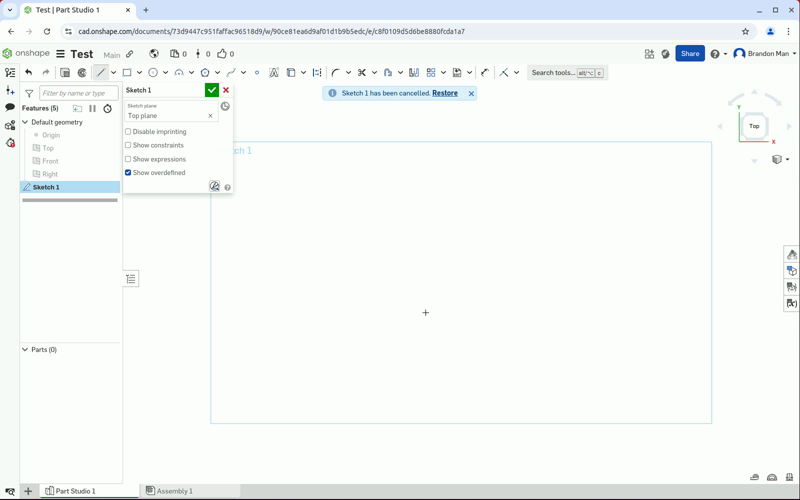
key_up(shift)
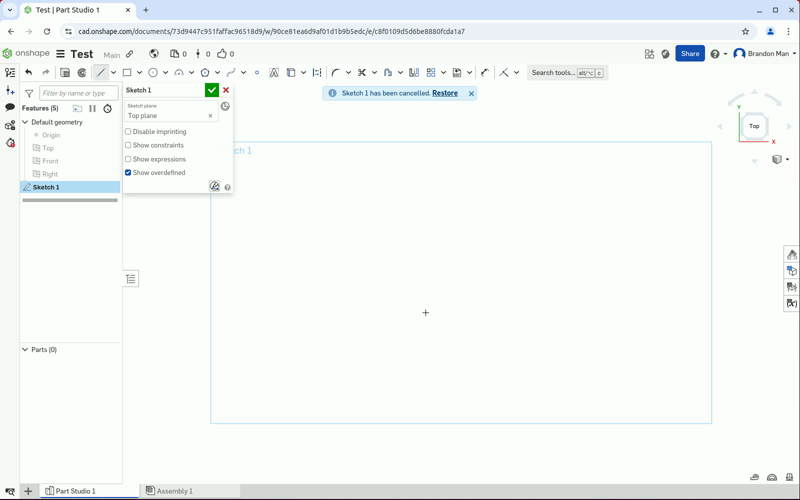
key_down(shift)
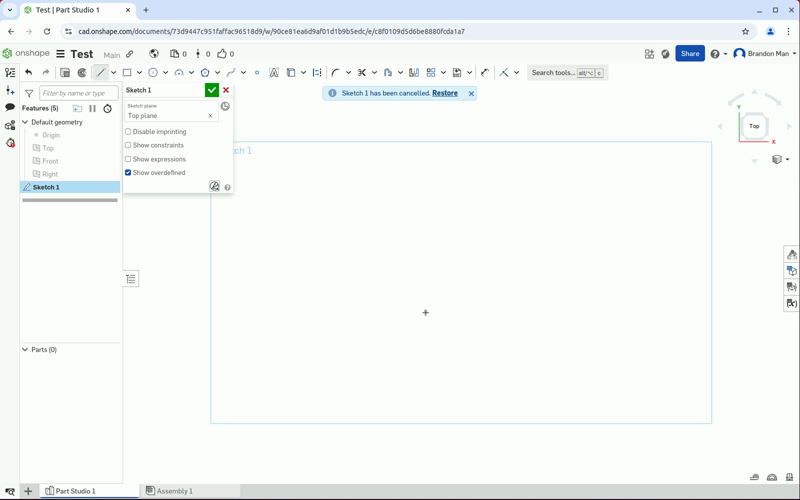
mouse_move(496, 312)
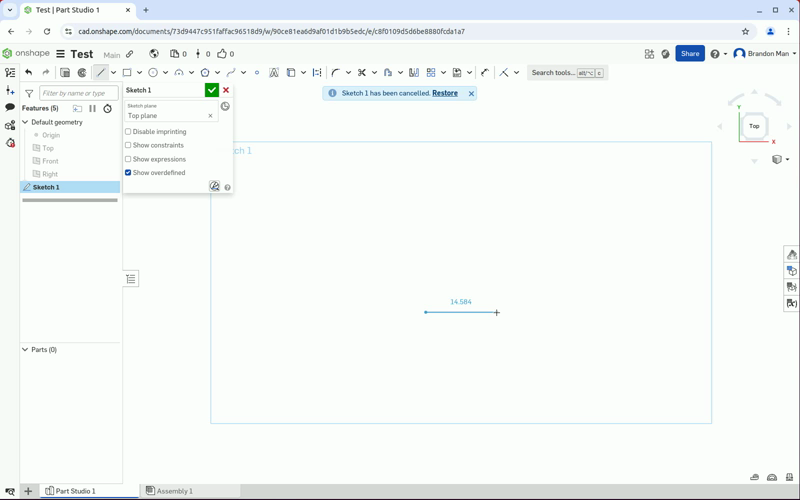
click(496, 312)
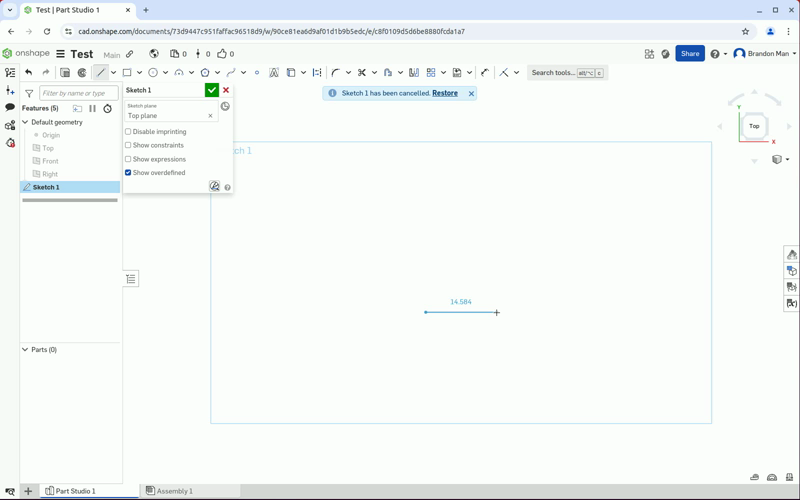
key_up(shift)
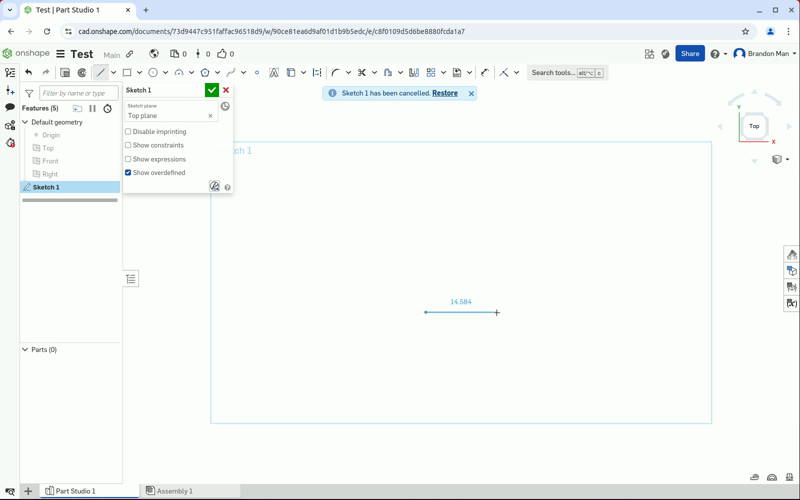
key_down(shift)
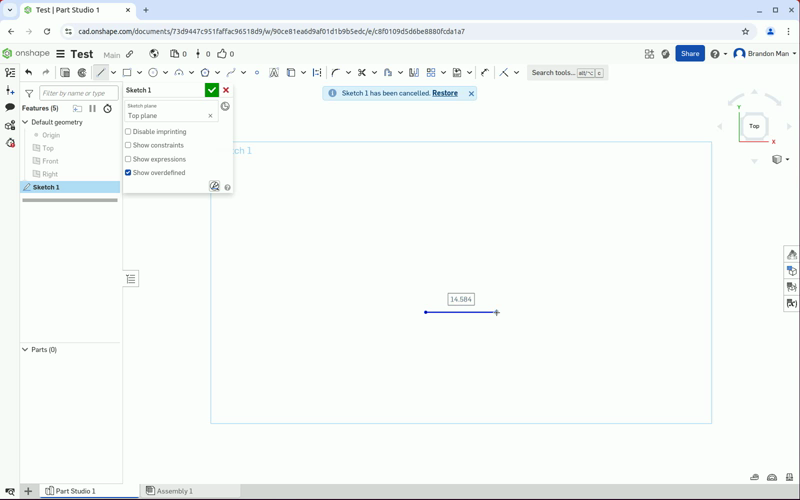
mouse_move(526, 312)
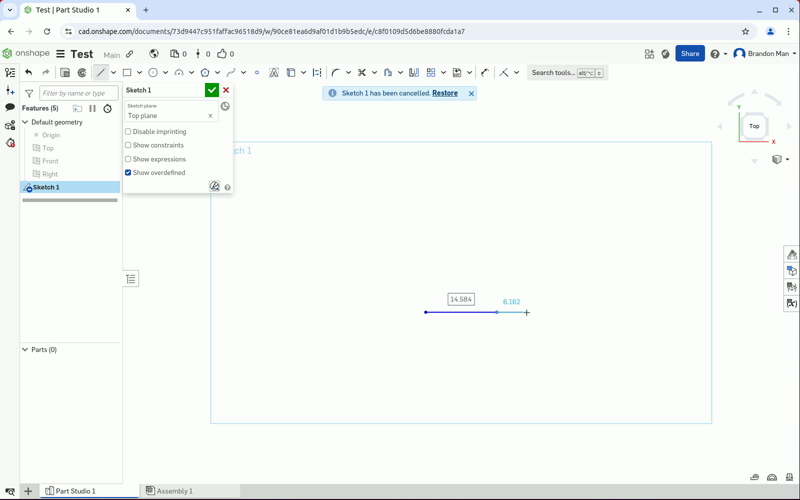
mouse_move(496, 254)
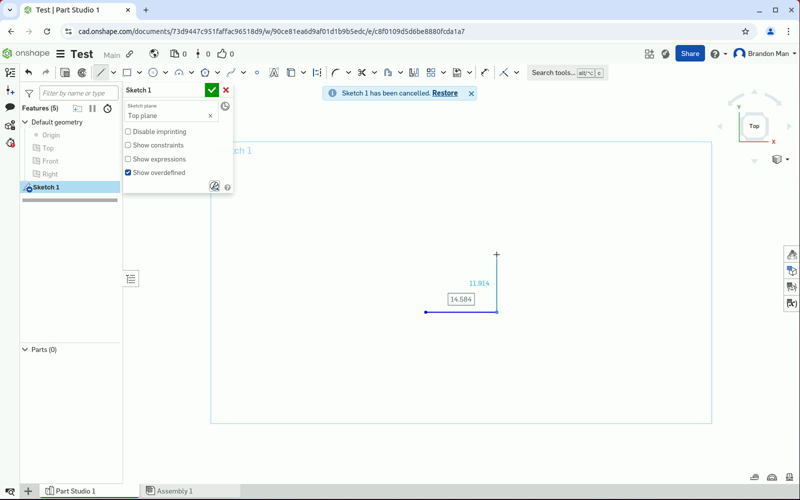
click(496, 254)
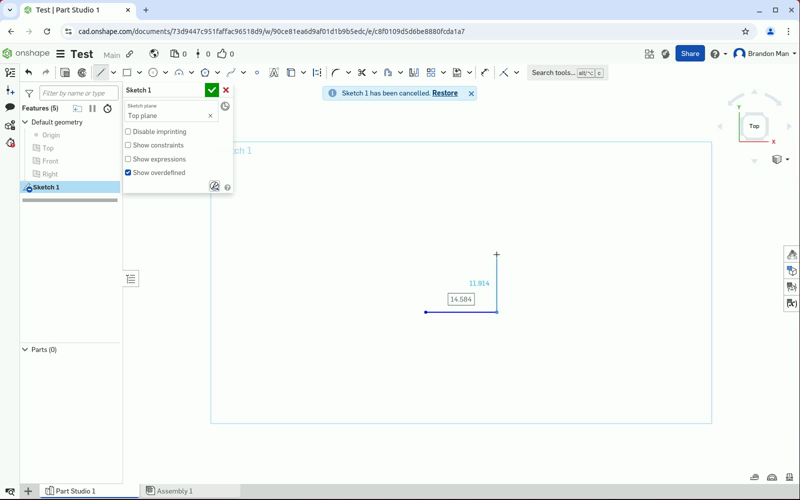
key_up(shift)
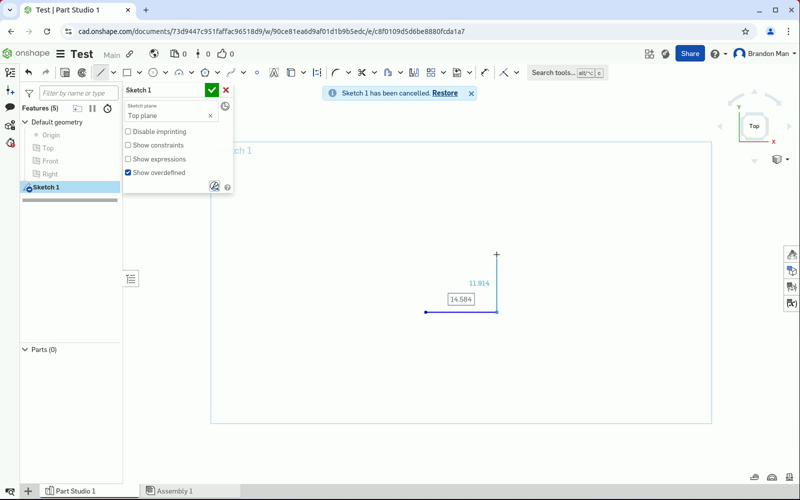
key_down(shift)
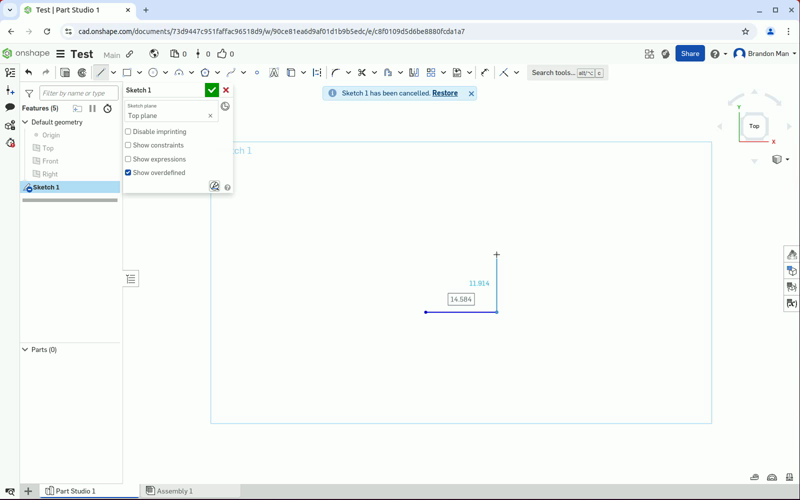
mouse_move(425, 254)
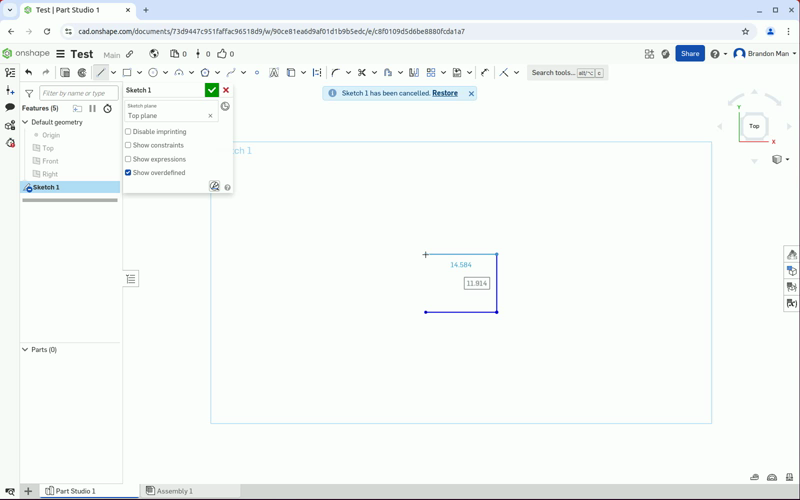
click(425, 254)
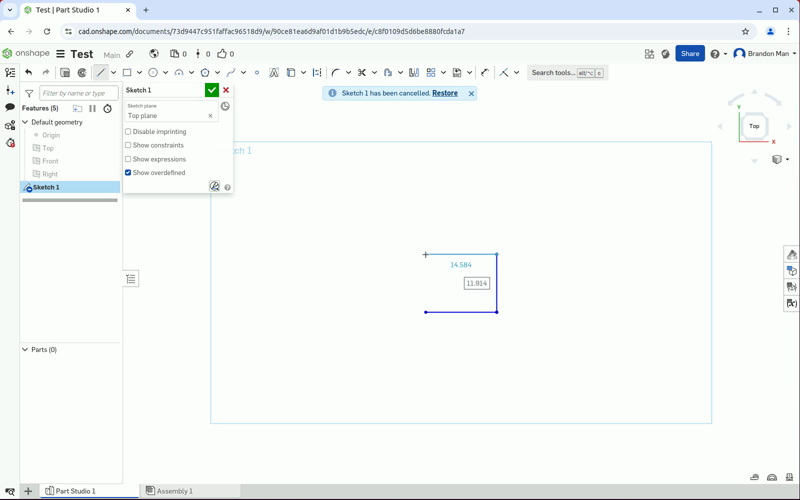
key_up(shift)
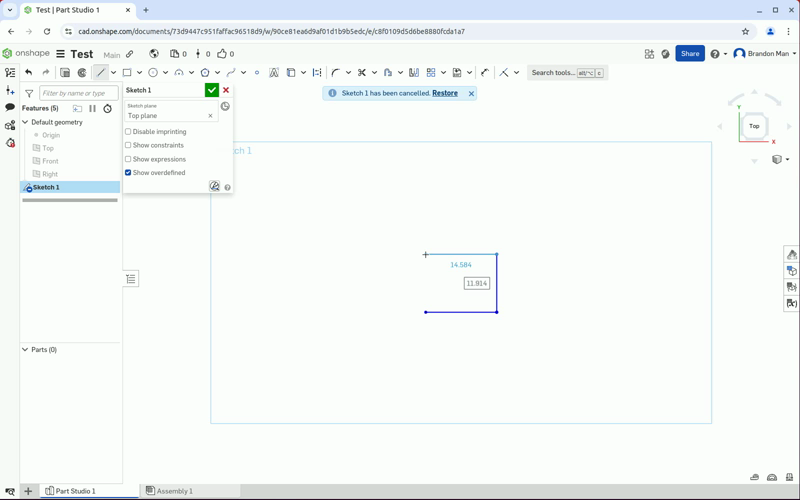
mouse_move(455, 254)
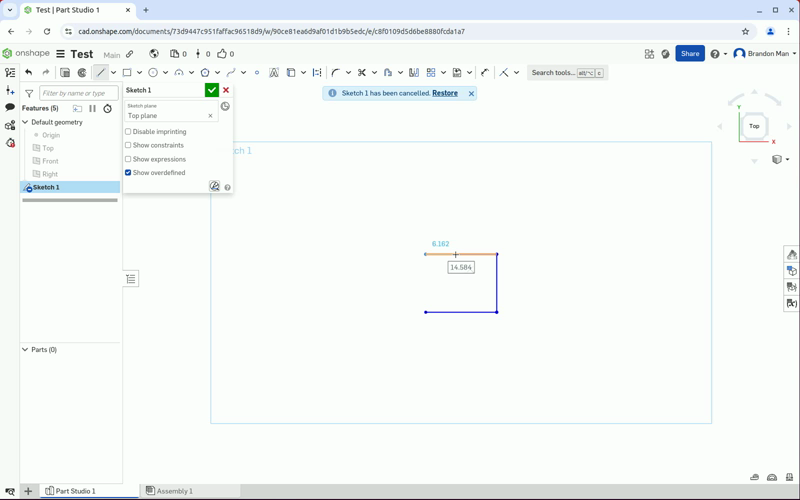
key_down(shift)
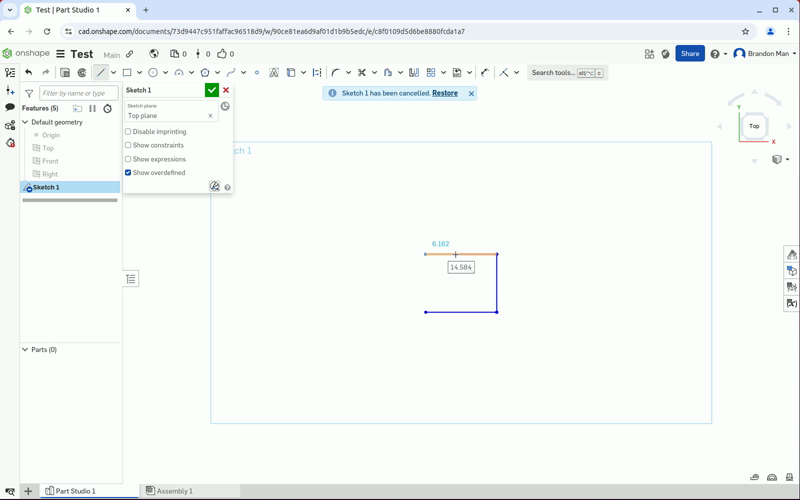
mouse_move(425, 312)
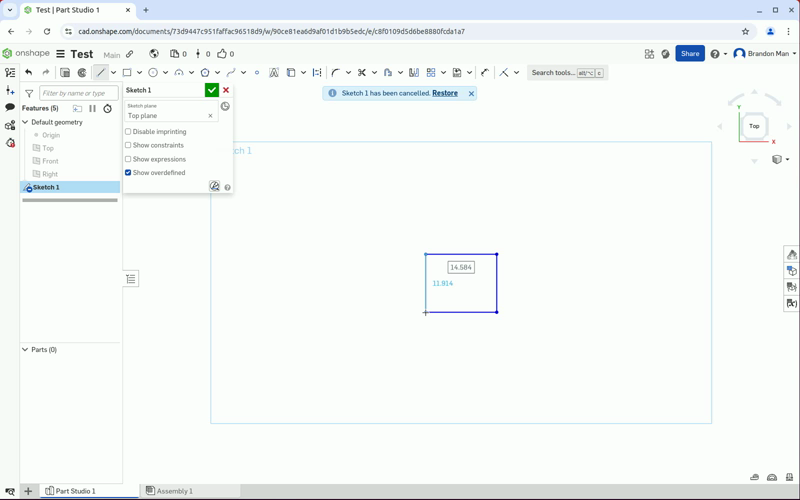
key_up(shift)
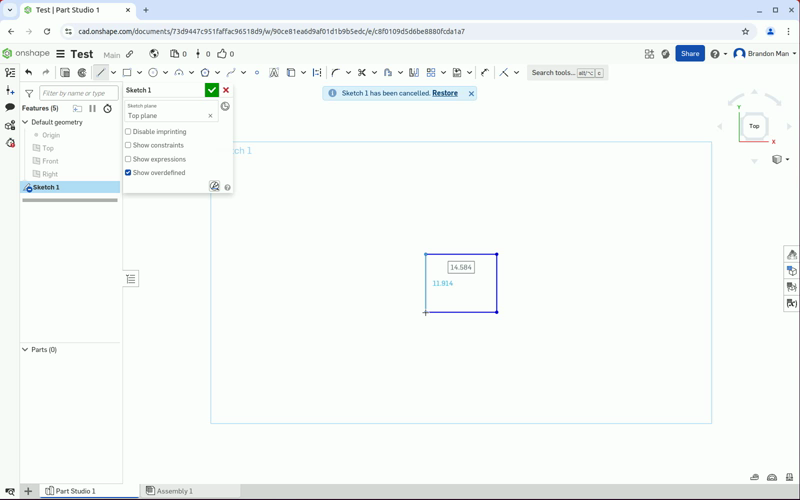
click(425, 312)
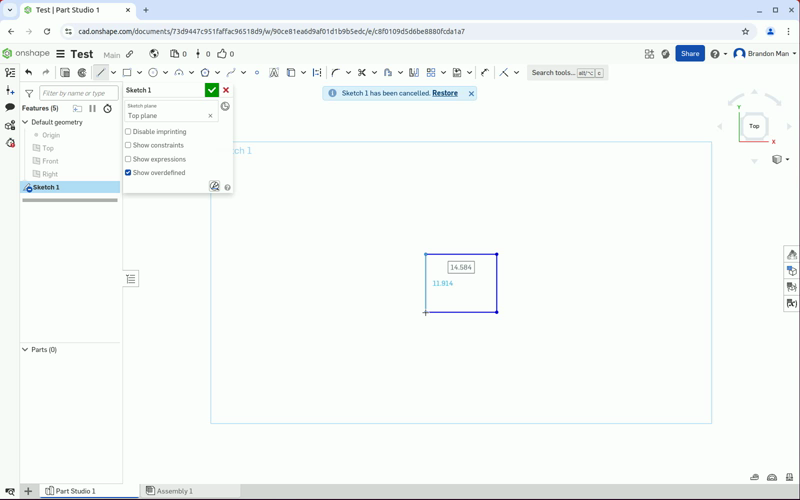
key(esc)
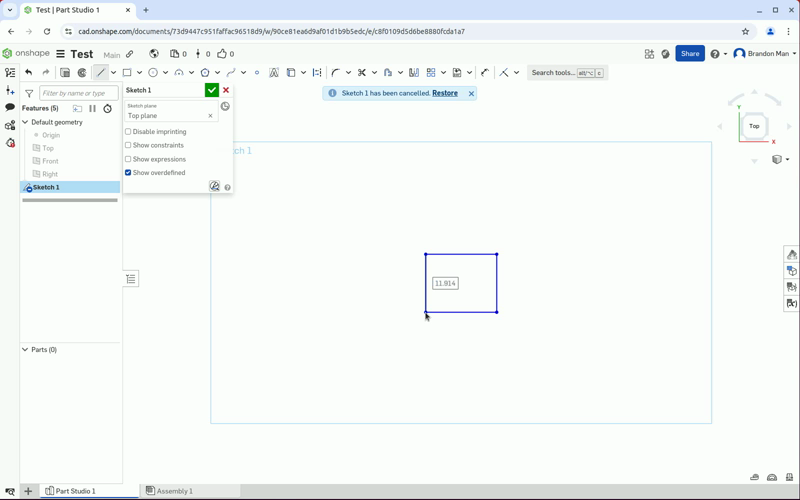
mouse_move(457, 290)
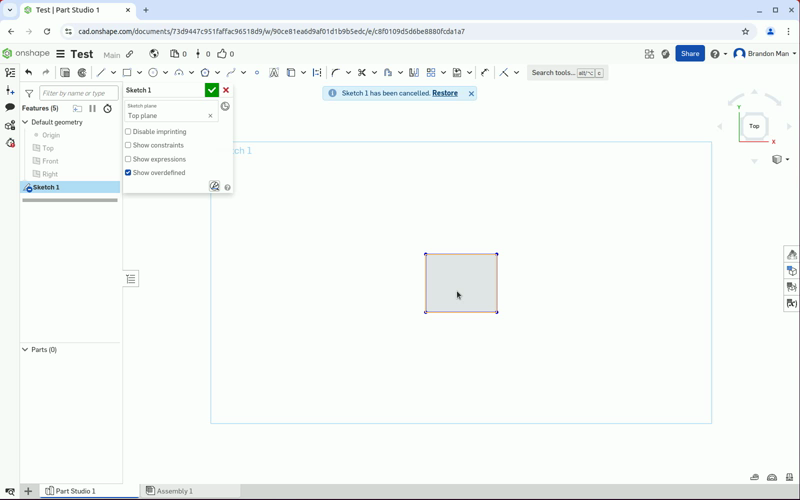
click(457, 290)
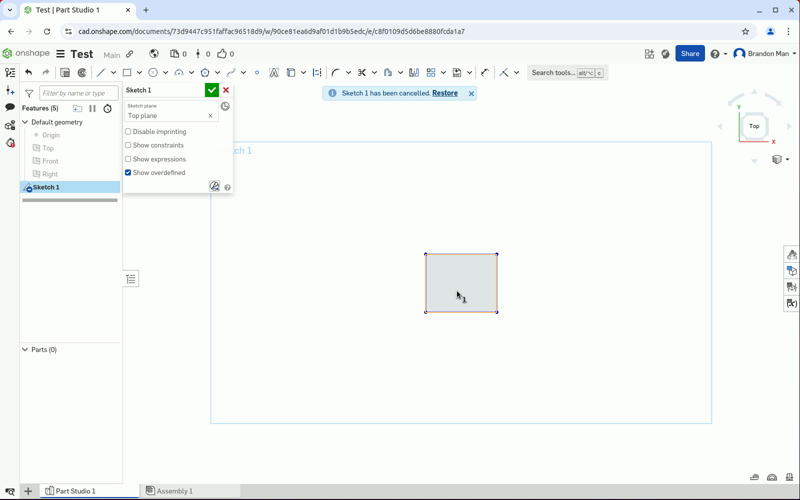
mouse_move(73, 352)
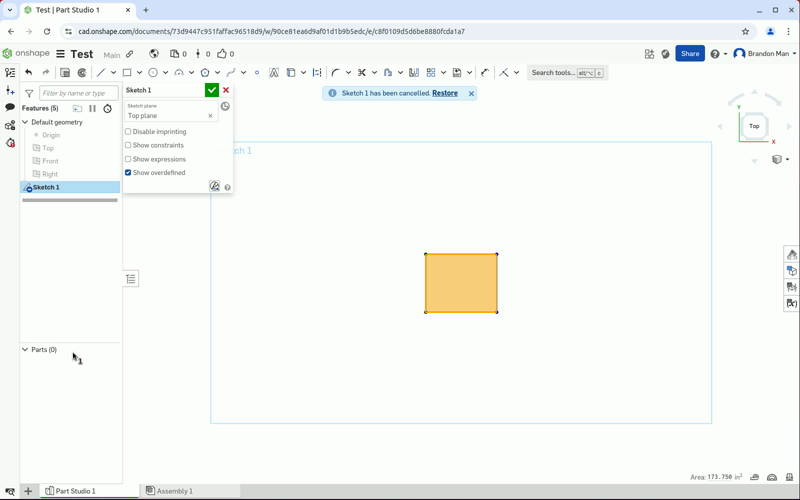
key(shift+y)
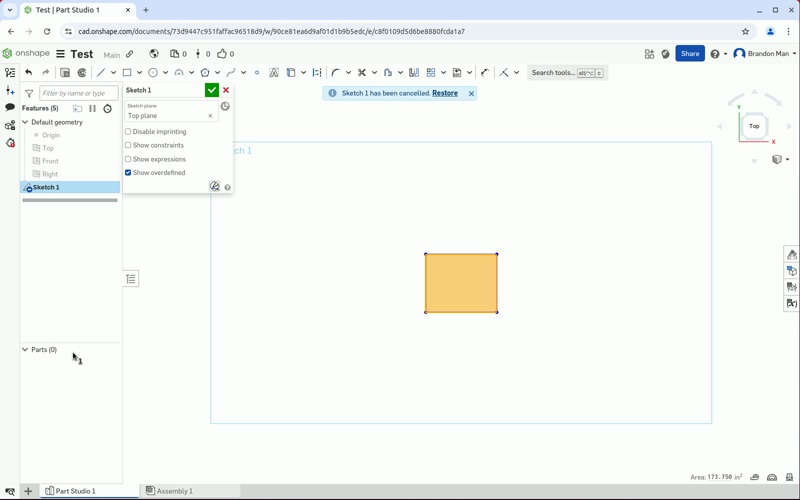
key(shift+e)
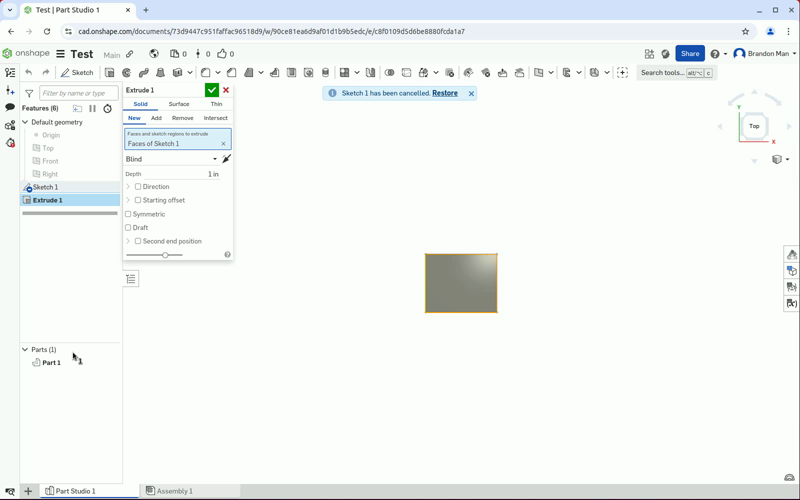
mouse_move(143, 106)
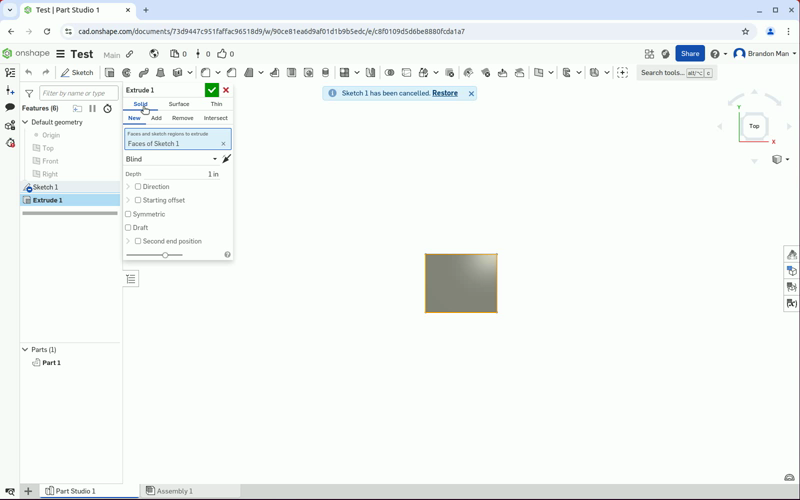
click(143, 106)
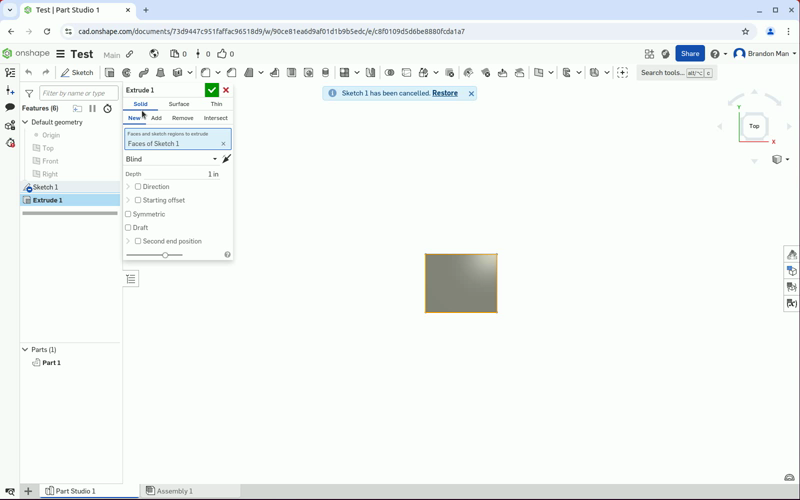
mouse_move(137, 120)
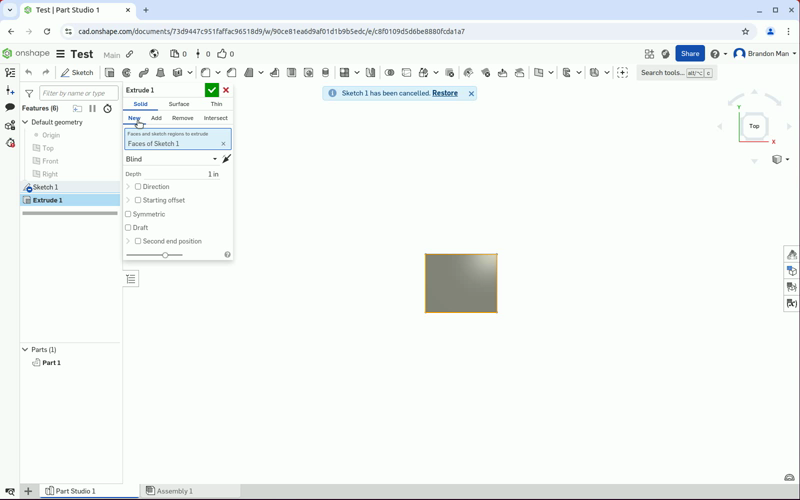
click(137, 120)
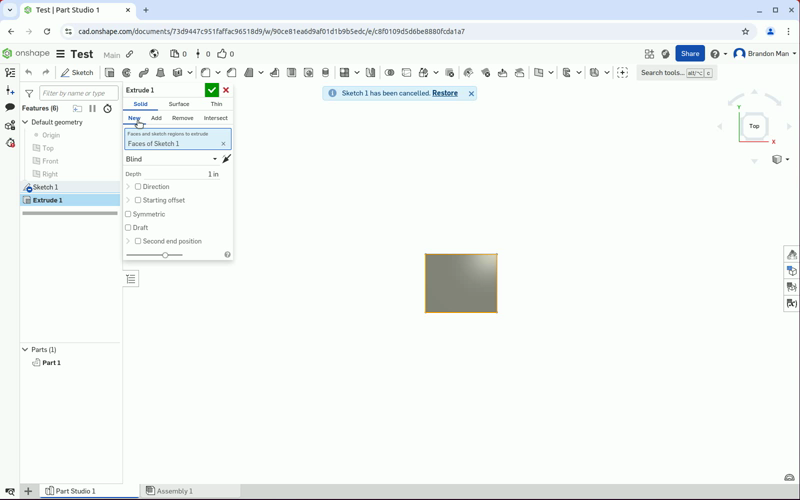
key(tab, 4)
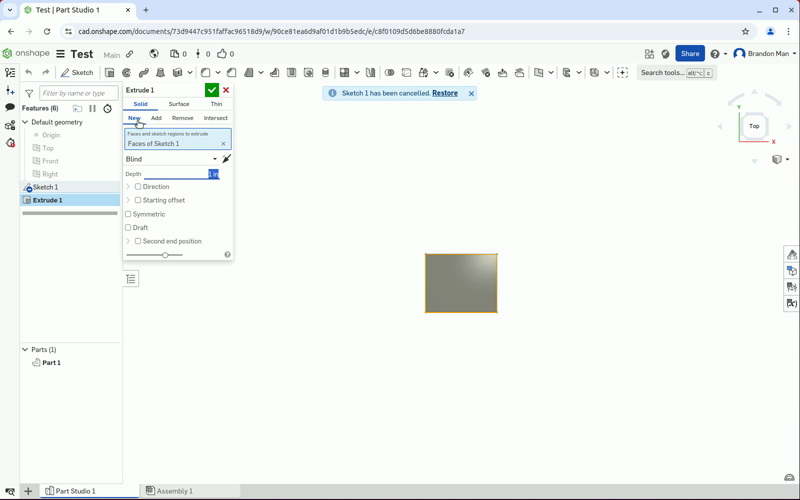
text(23.108)
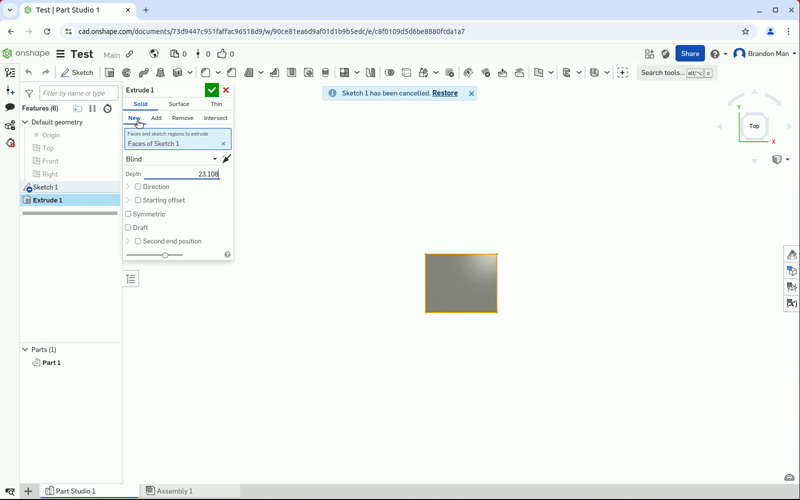
key(enter)
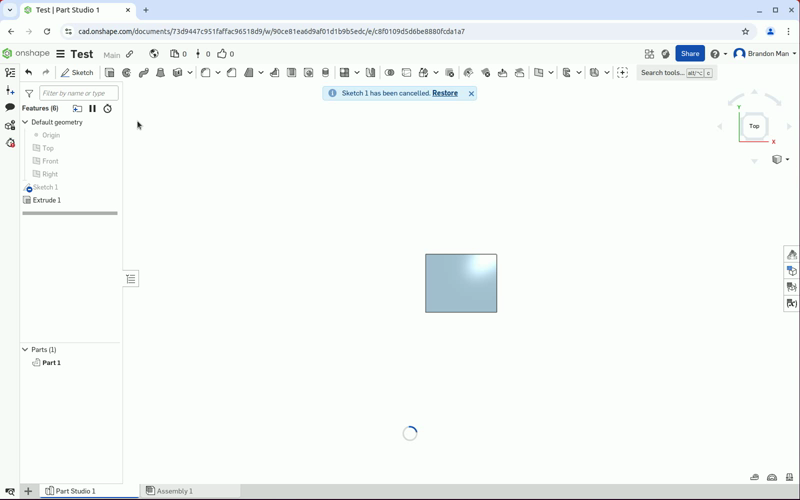
key(shift+h)
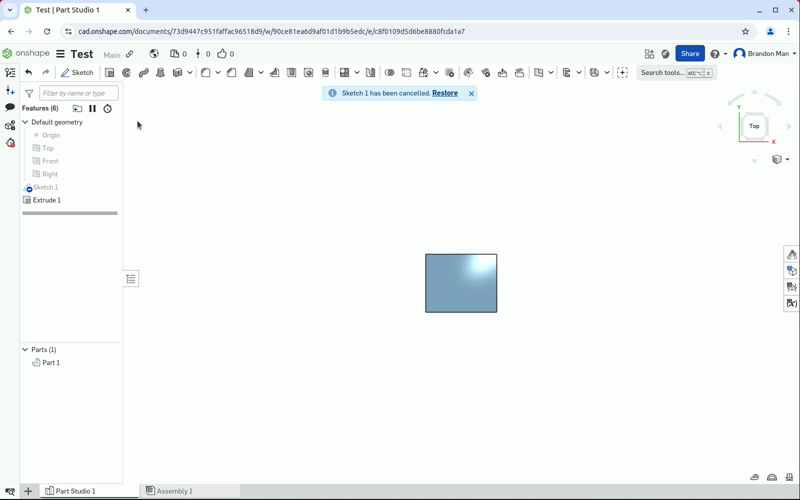
key(shift+h)
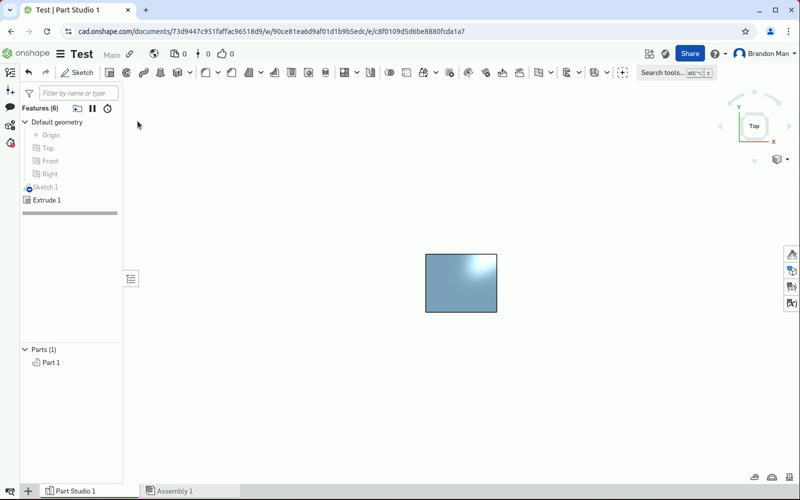
mouse_move(73, 189)
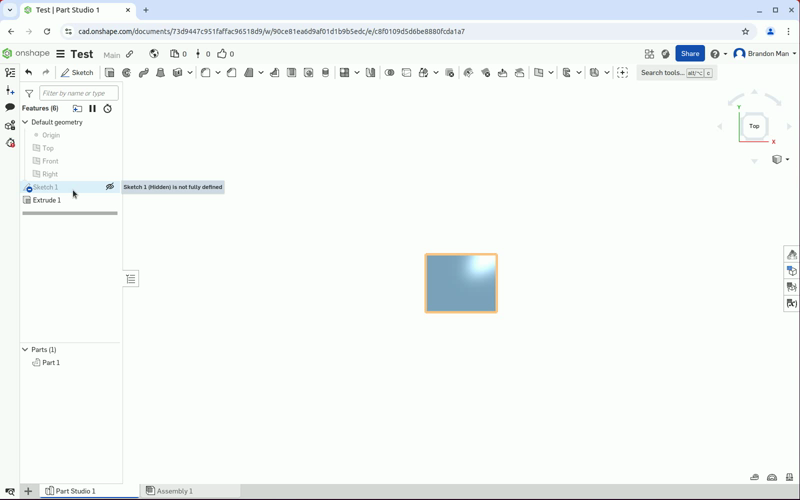
click(73, 189)
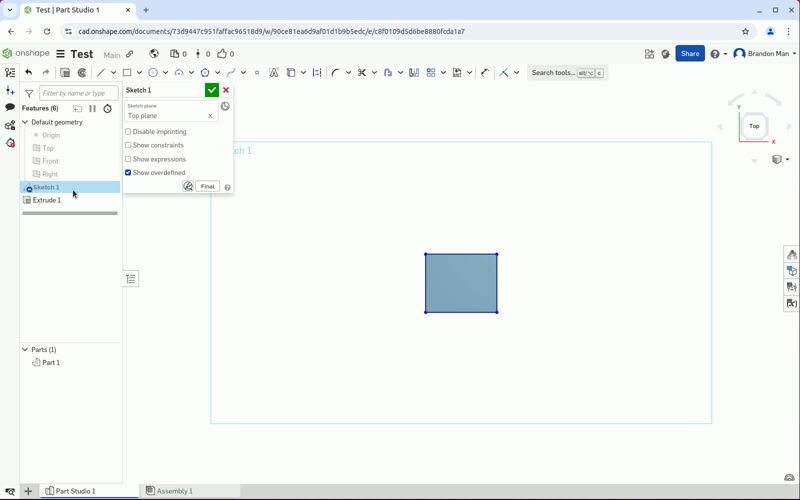
mouse_move(229, 92)
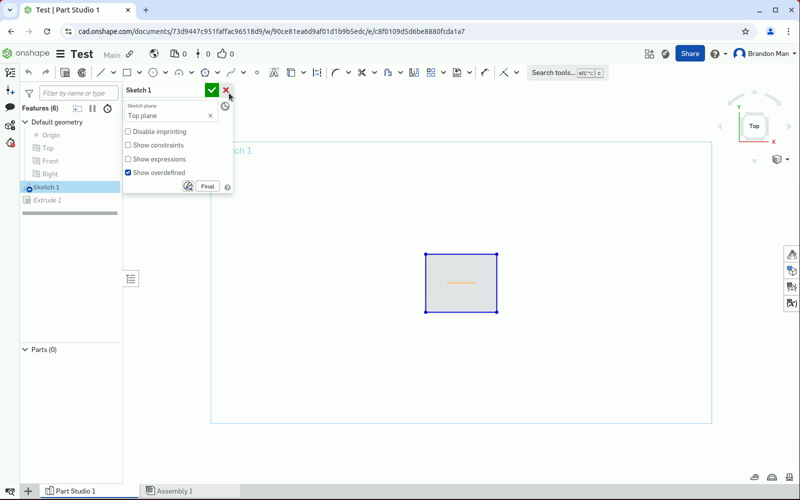
click(229, 92)
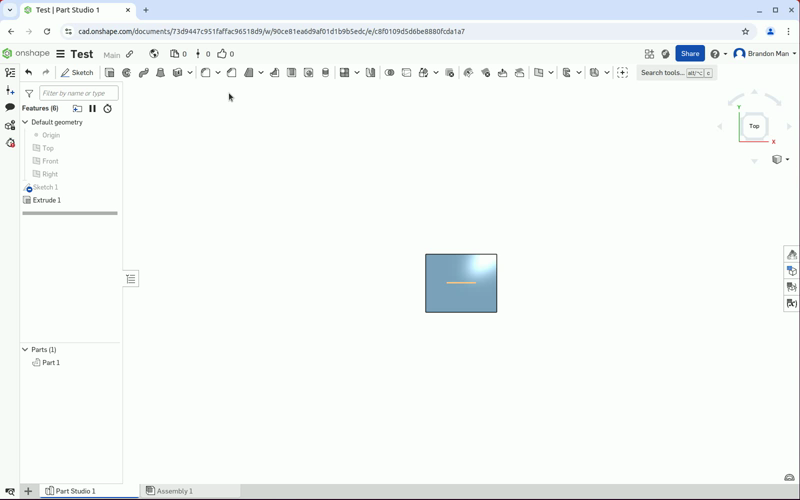
mouse_move(73, 352)
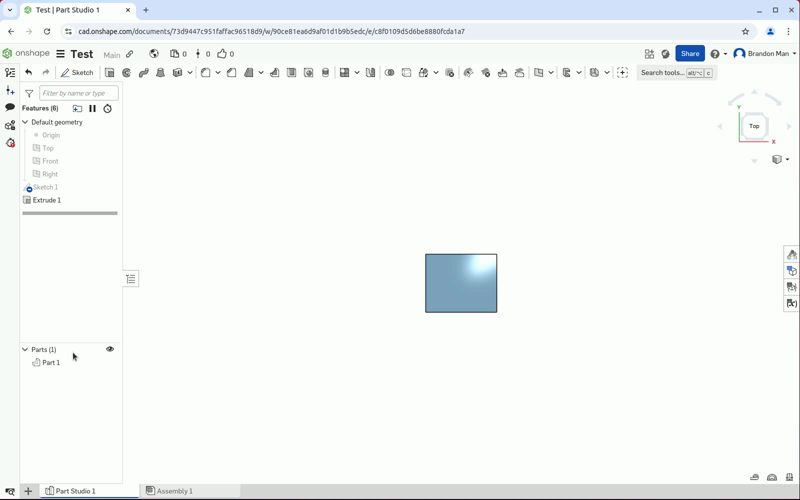
key(y)
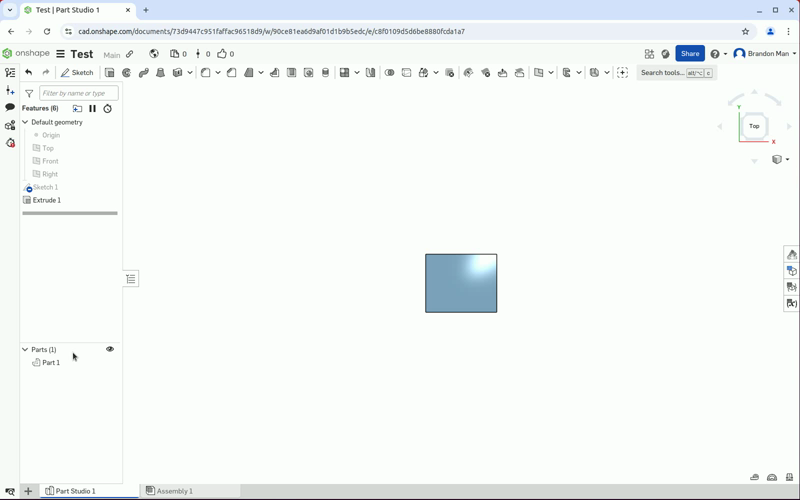
key(shift+p)
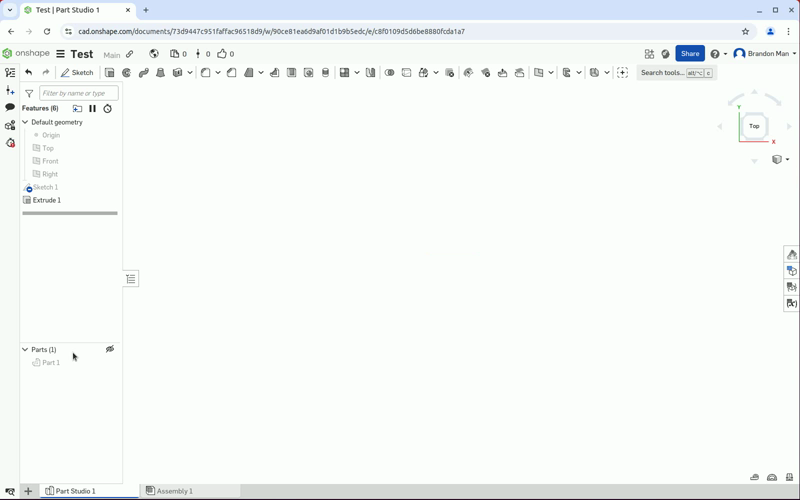
key(space)
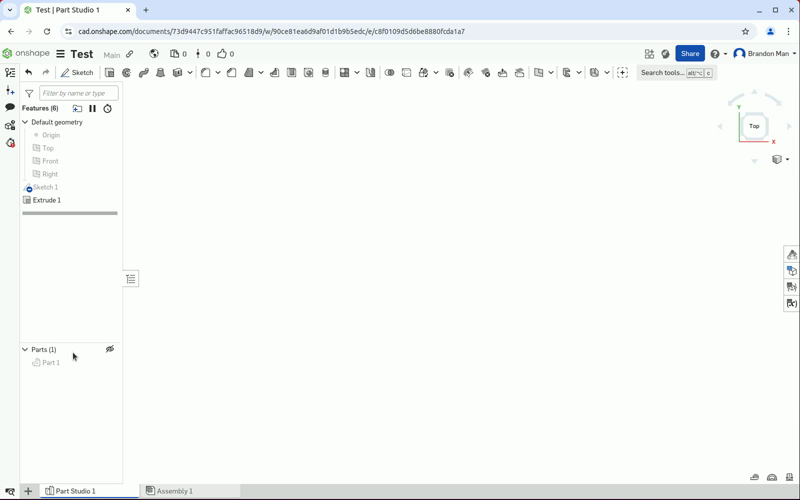
key_down(shift)
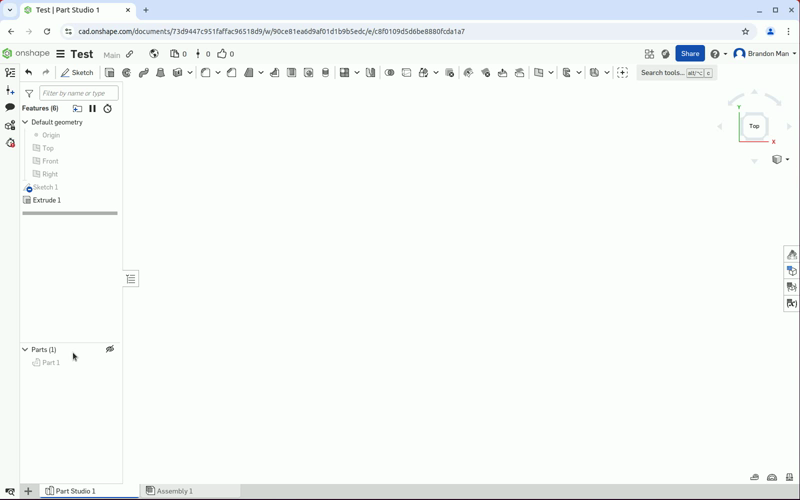
key(up)
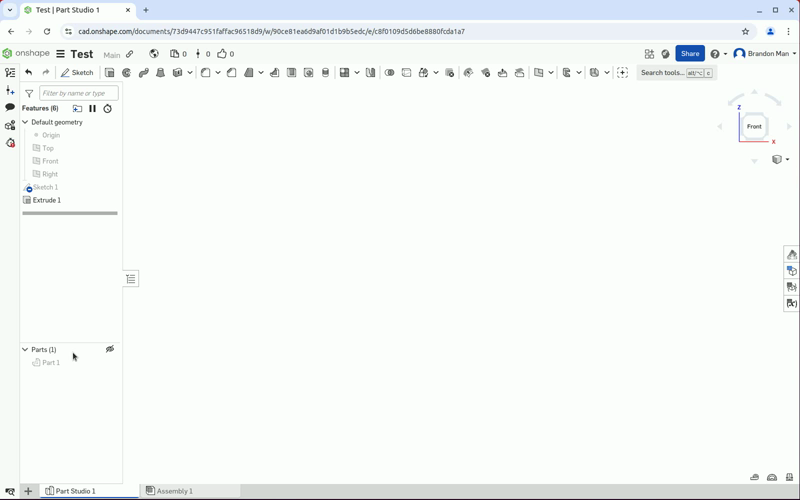
key_up(shift)
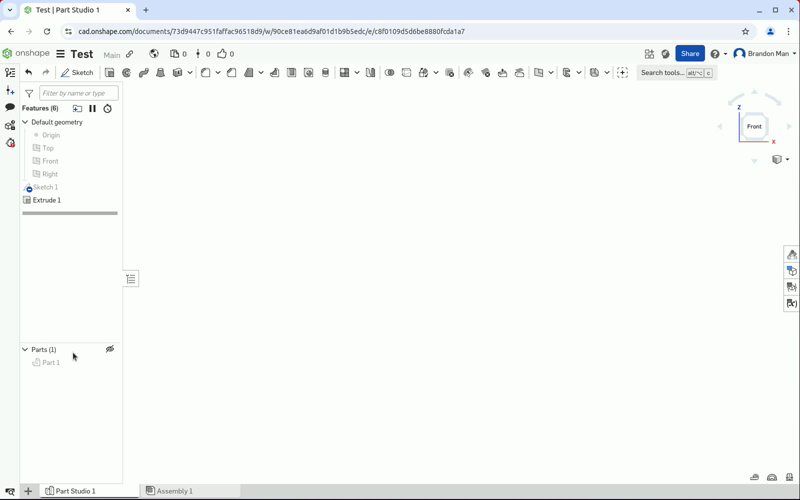
mouse_move(73, 352)
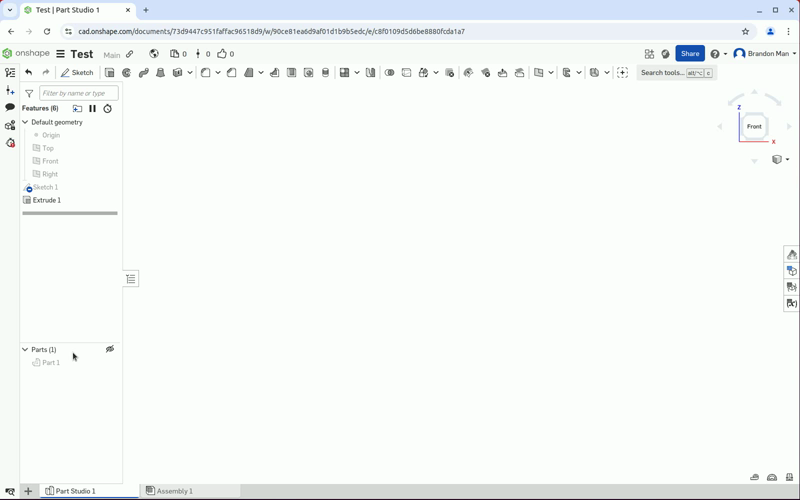
key(shift+y)
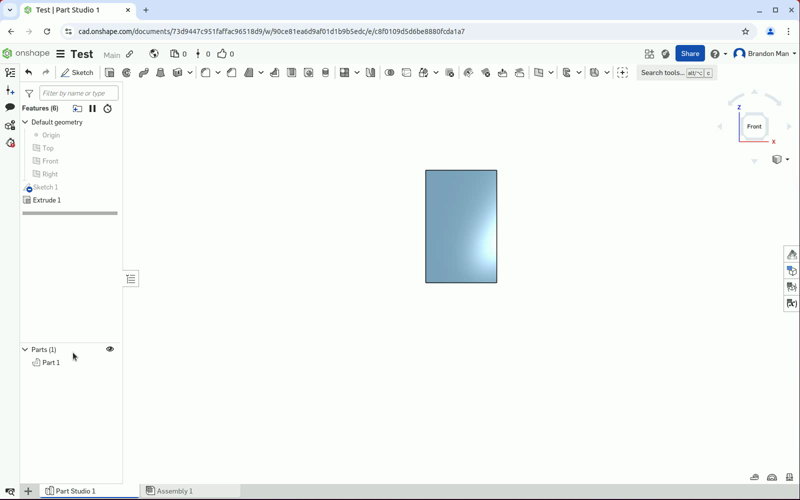
mouse_move(541, 75)
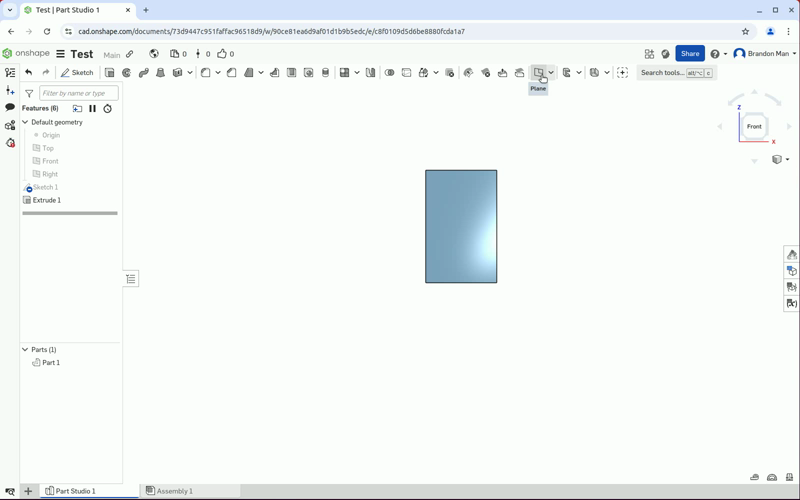
click(541, 75)
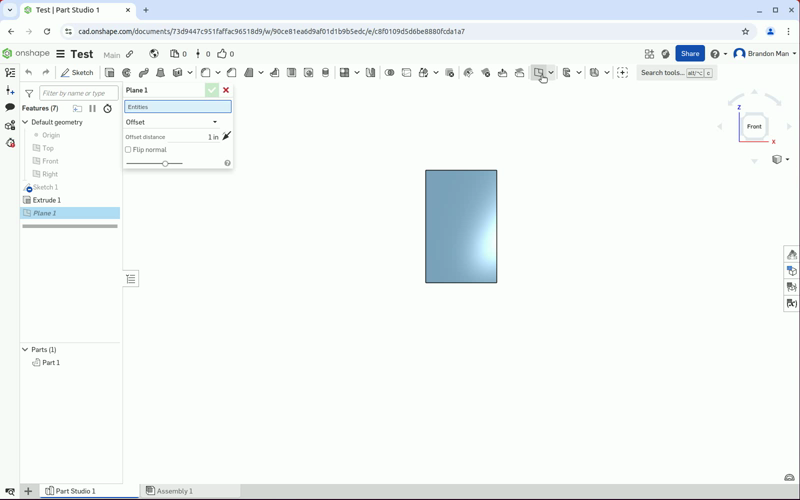
mouse_move(73, 163)
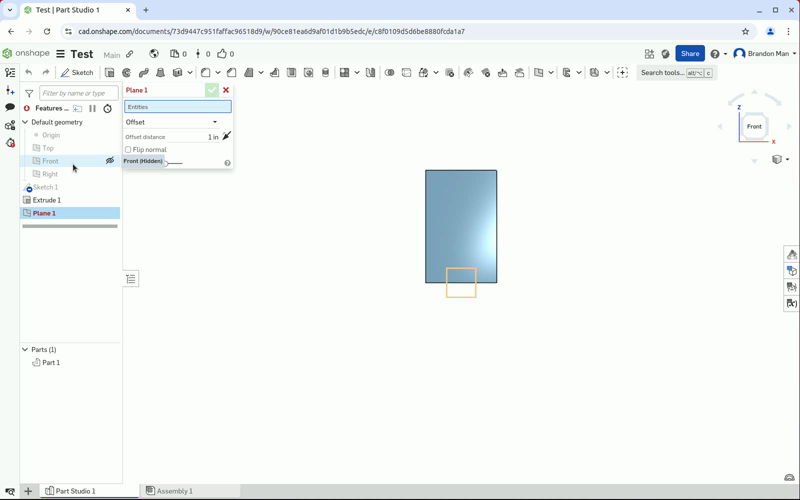
click(73, 163)
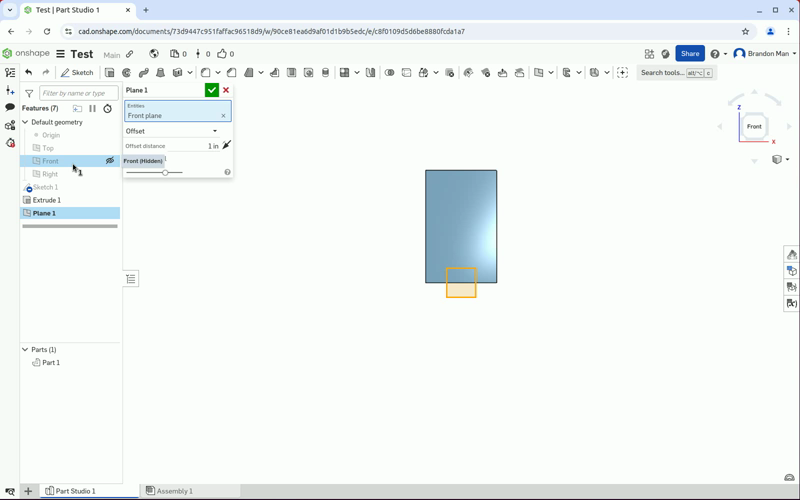
key(tab, 2)
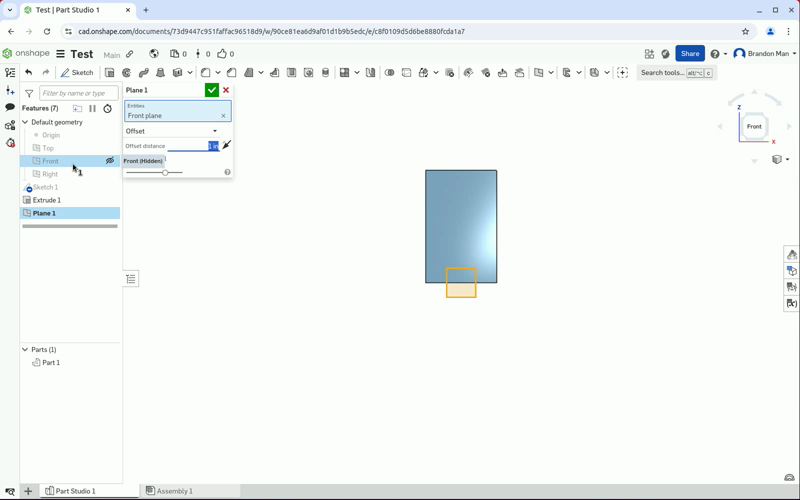
text(6.008)
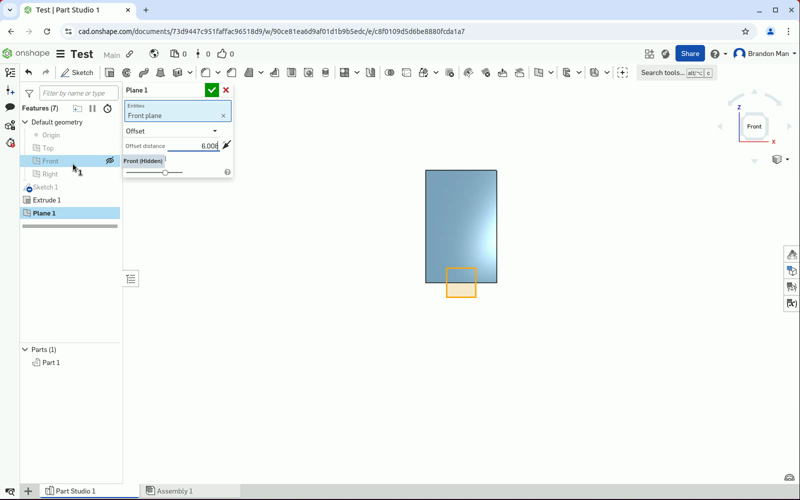
key(enter, 2)
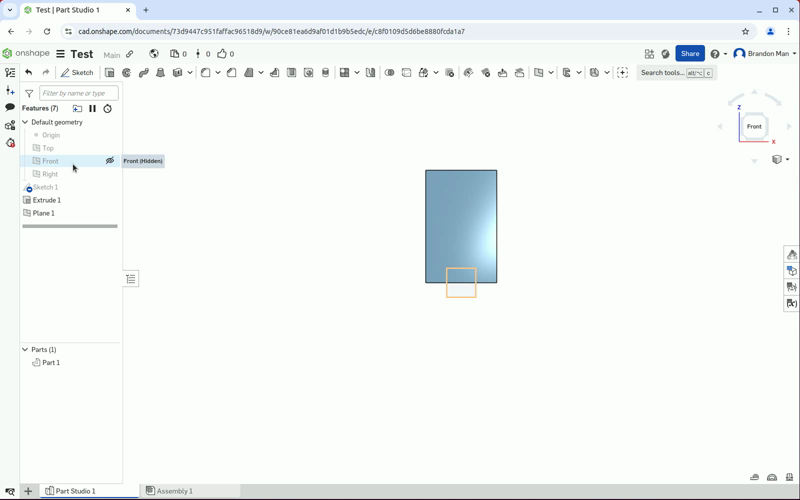
key(shift+s)
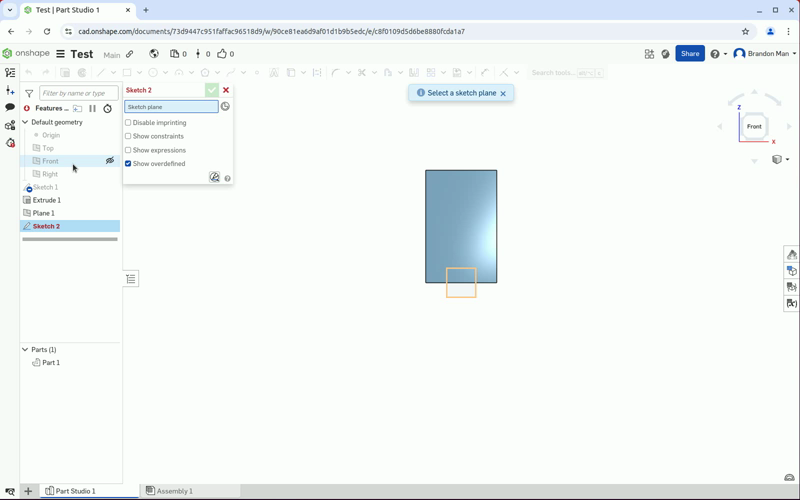
mouse_move(73, 215)
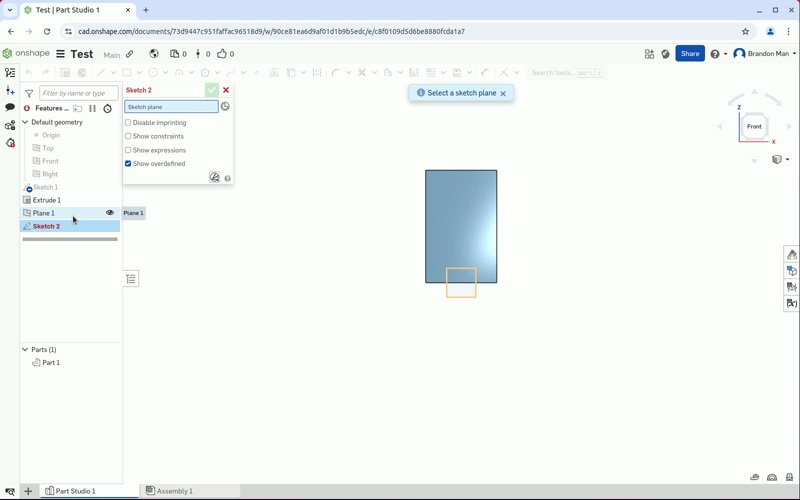
click(73, 215)
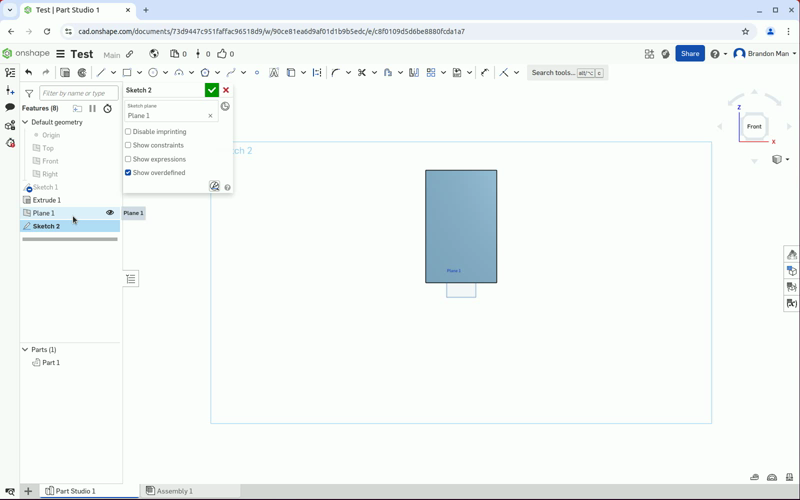
mouse_move(73, 352)
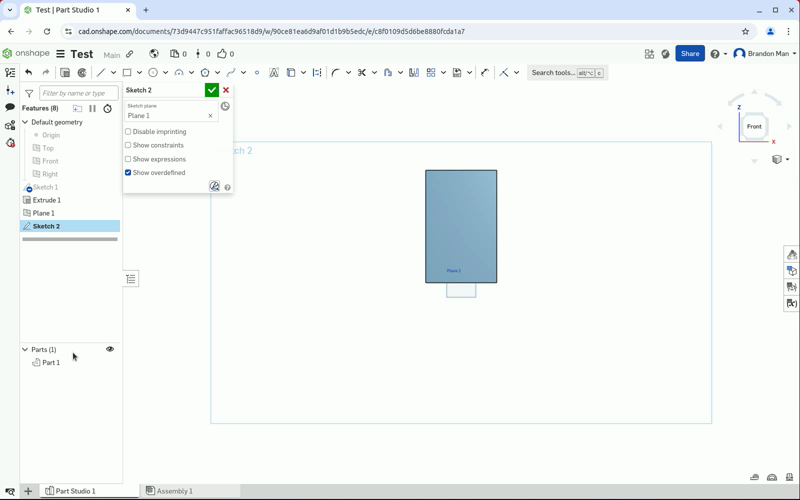
key(y)
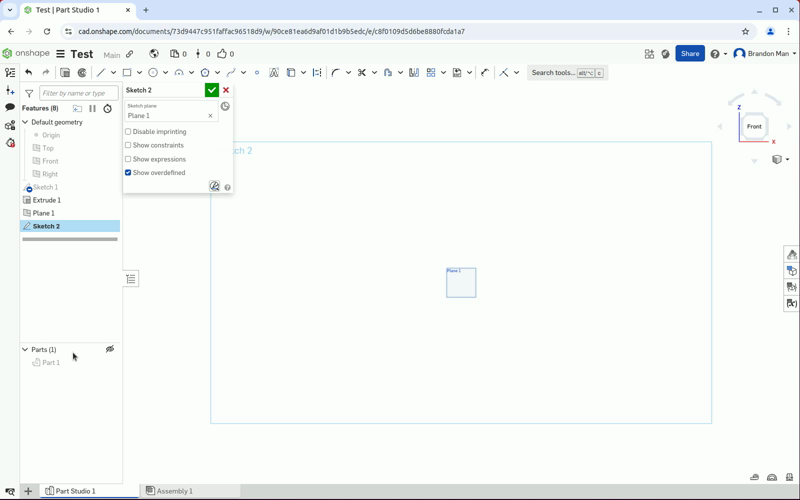
key(c)
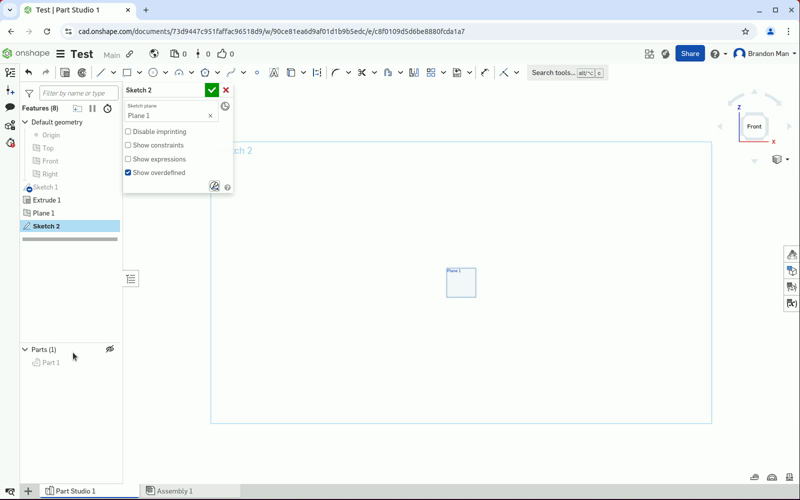
key_down(shift)
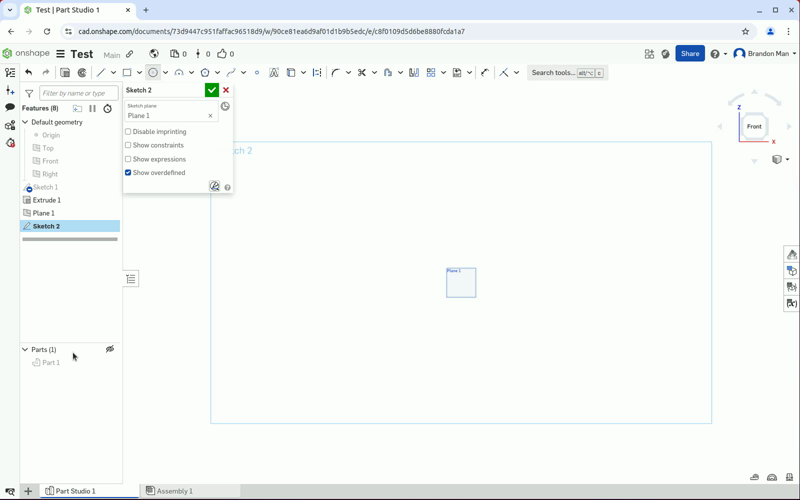
mouse_move(461, 250)
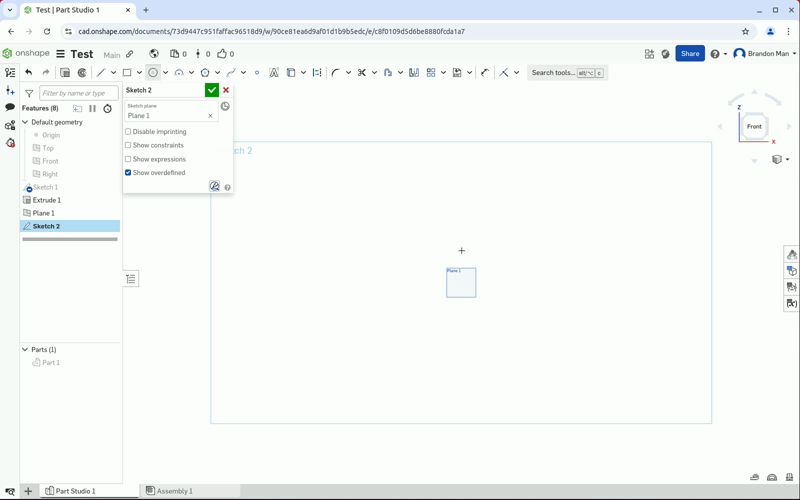
click(461, 250)
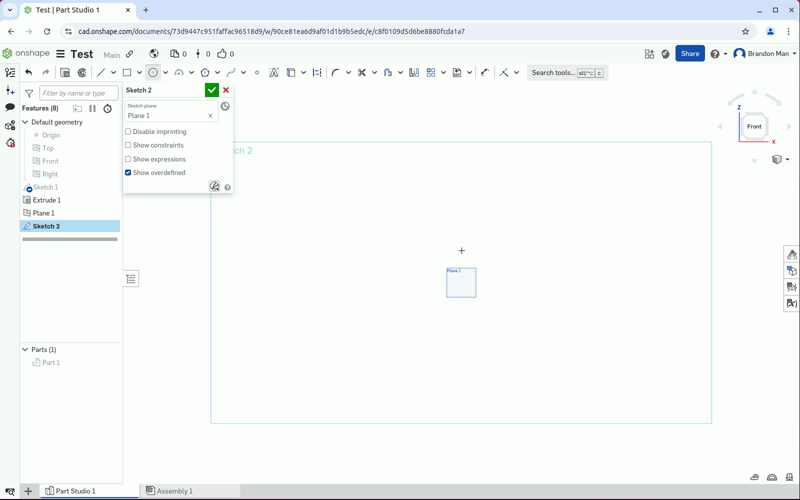
key_up(shift)
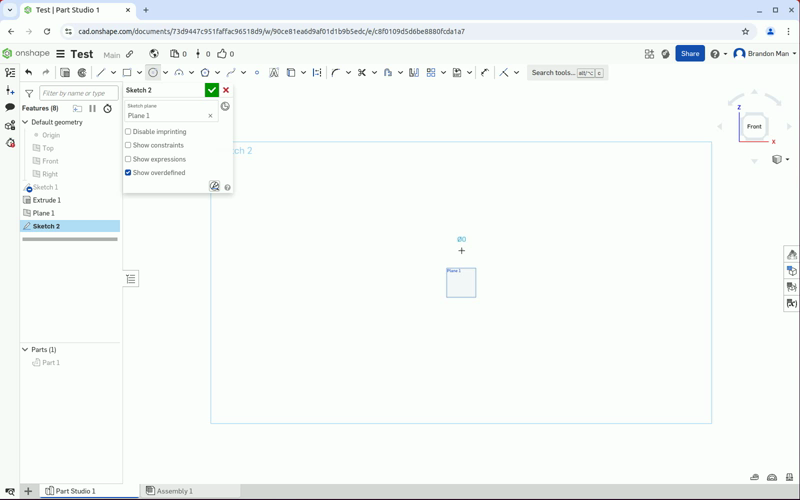
mouse_move(470, 250)
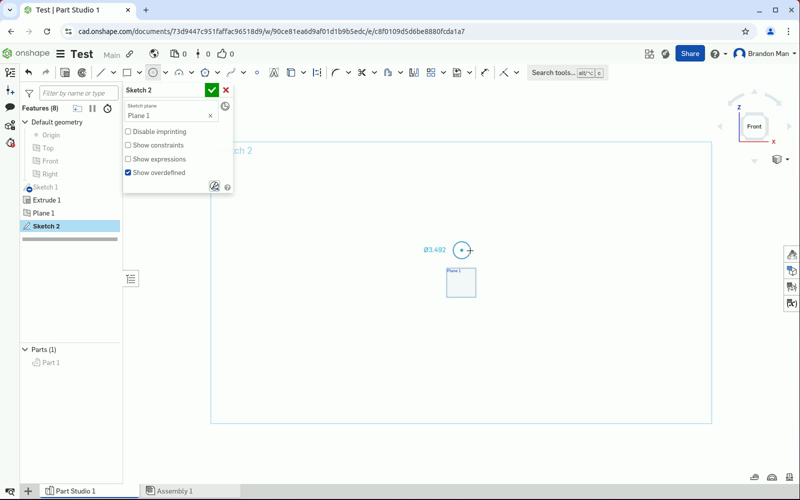
click(470, 250)
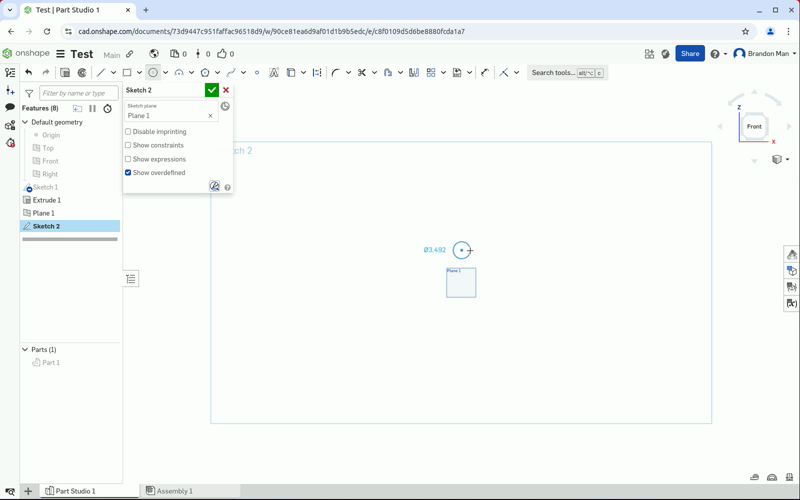
key(esc)
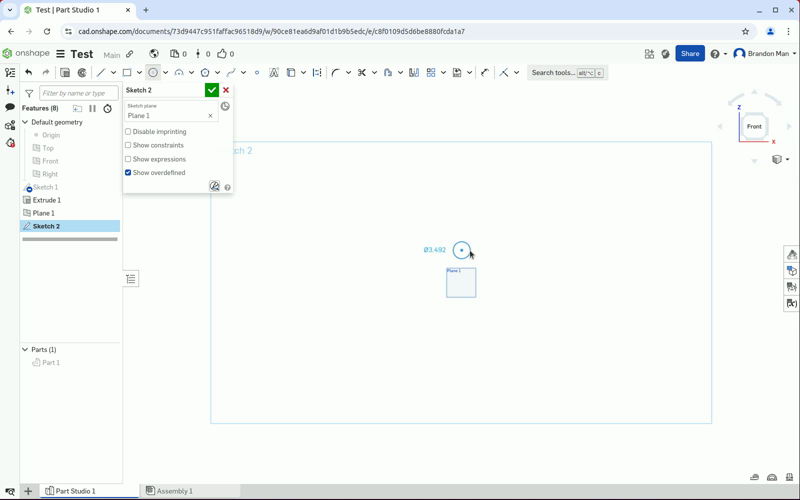
mouse_move(456, 251)
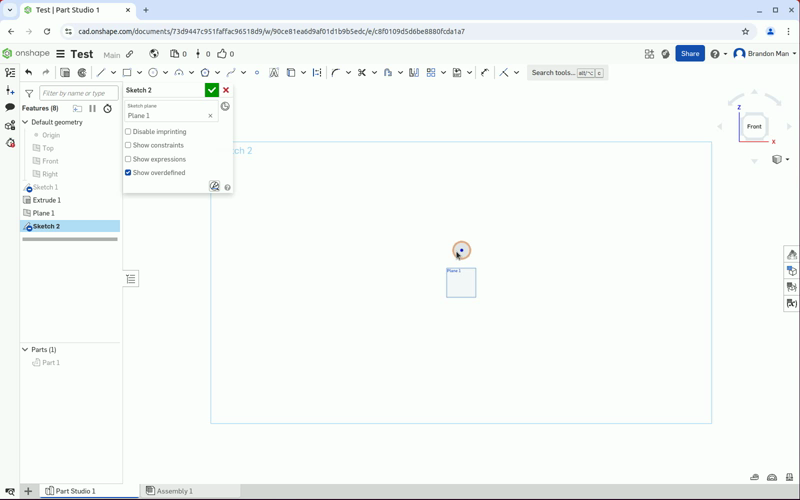
scroll(6)
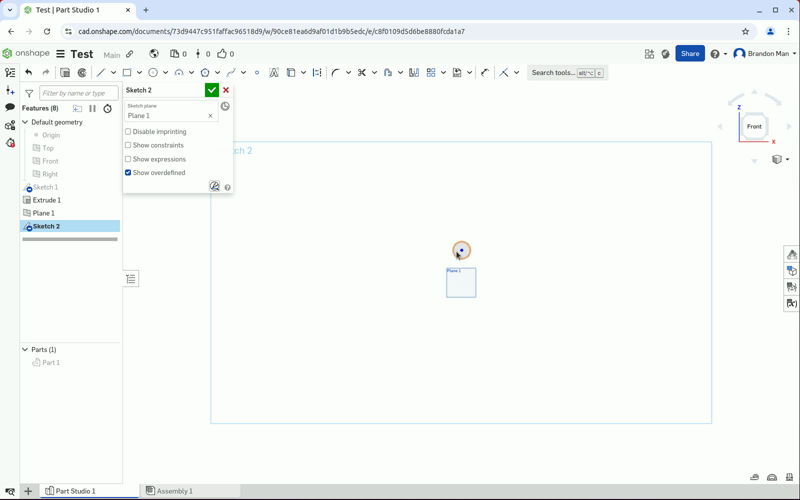
scroll(6)
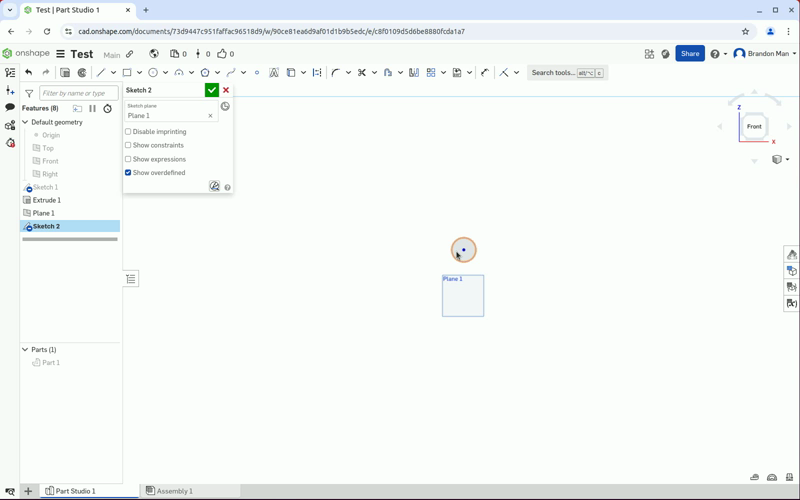
scroll(6)
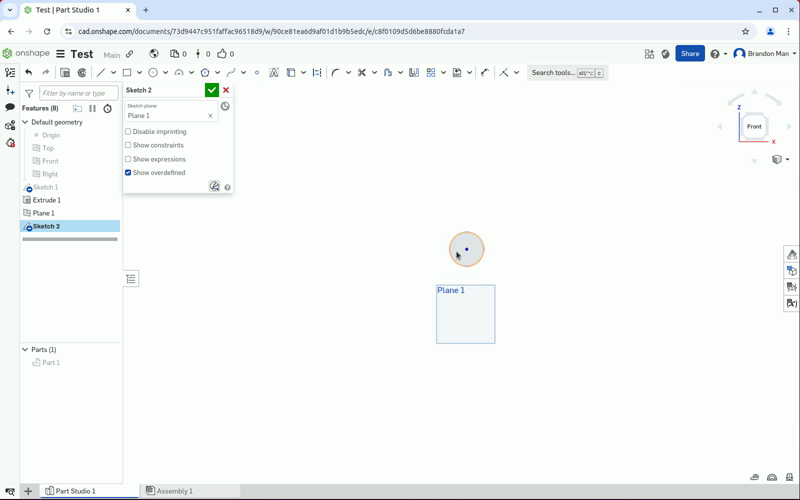
scroll(6)
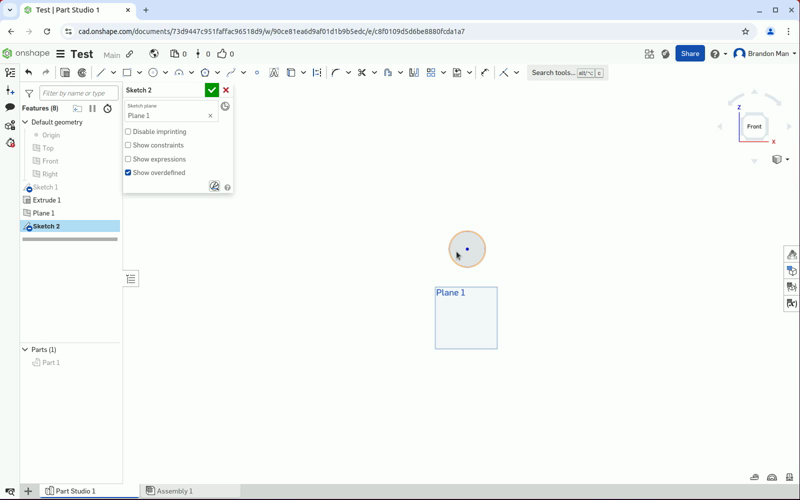
scroll(6)
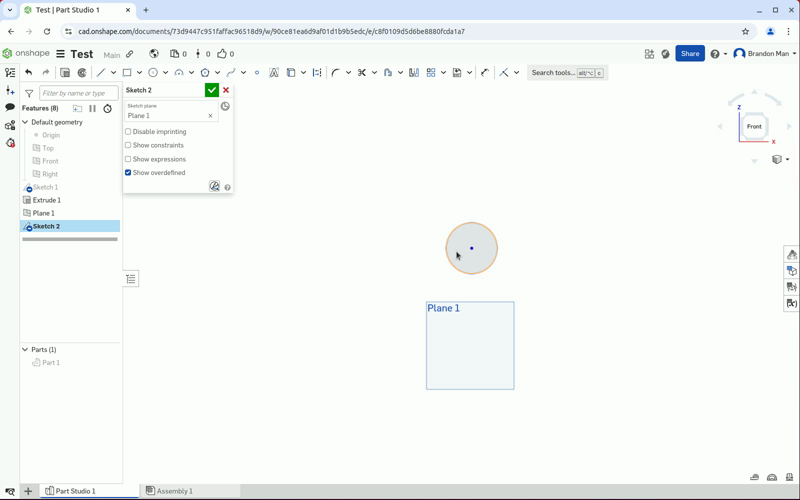
scroll(6)
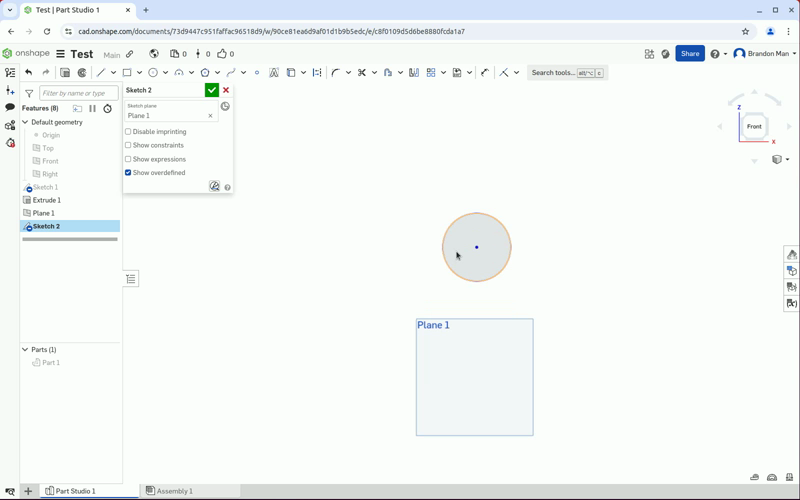
scroll(6)
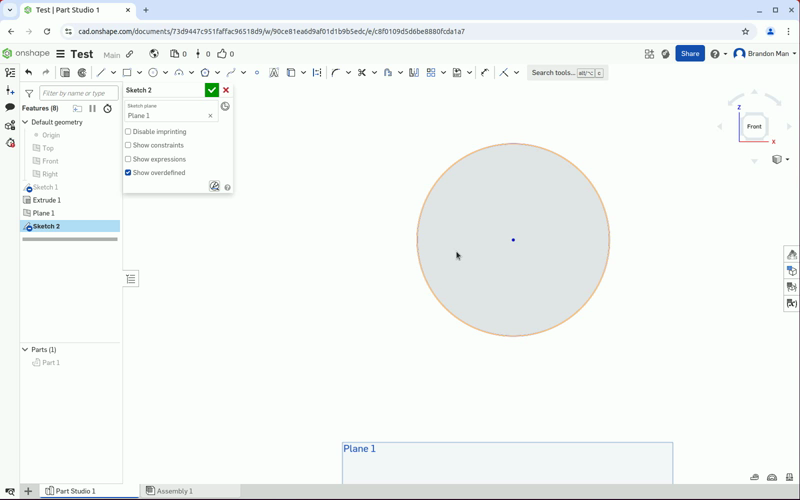
click(456, 251)
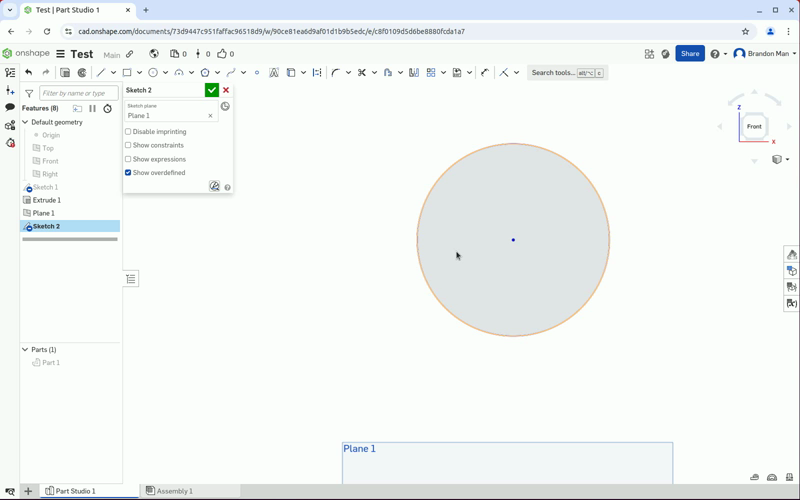
scroll(-6)
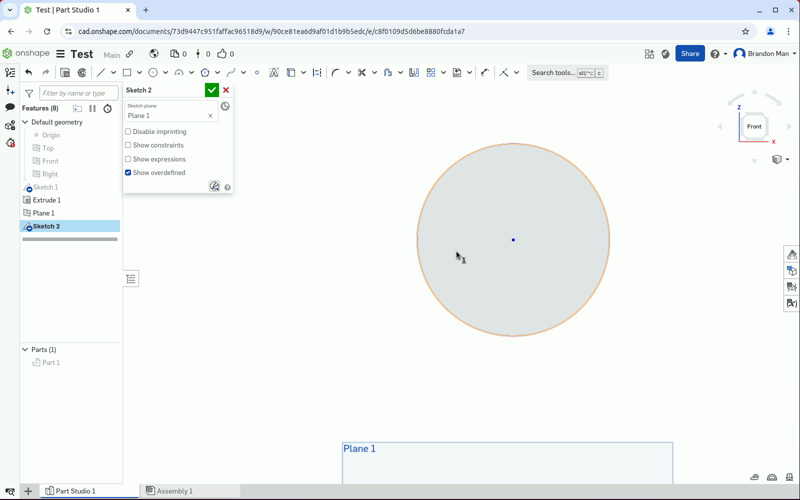
scroll(-6)
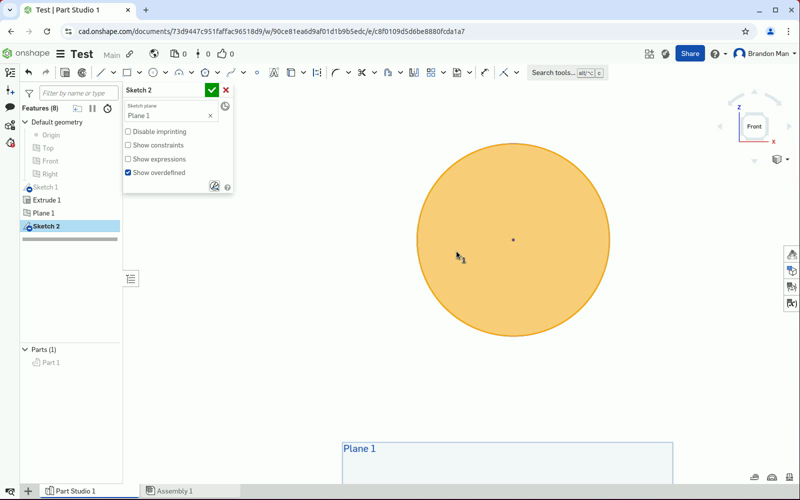
scroll(-6)
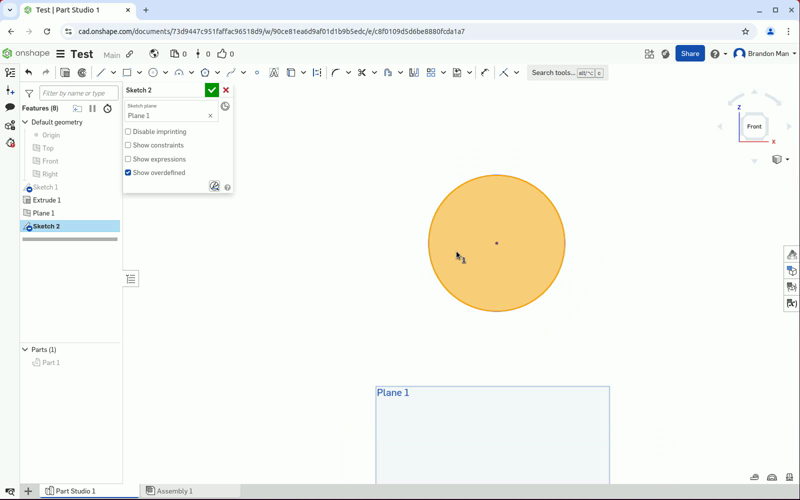
scroll(-6)
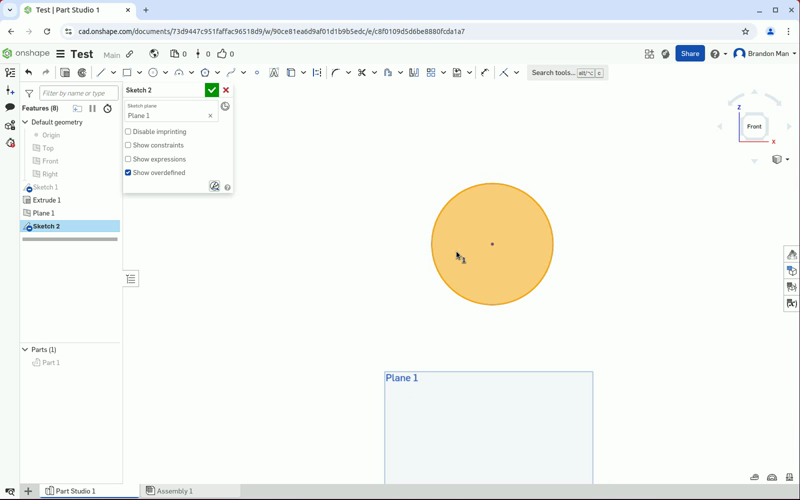
scroll(-6)
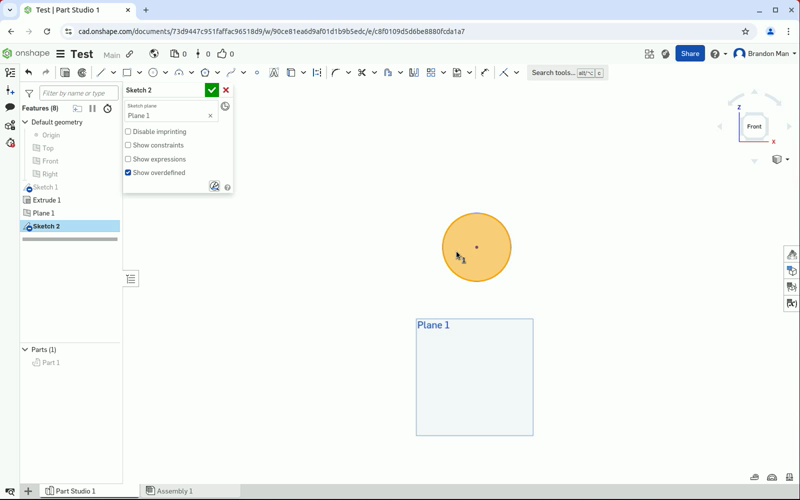
scroll(-6)
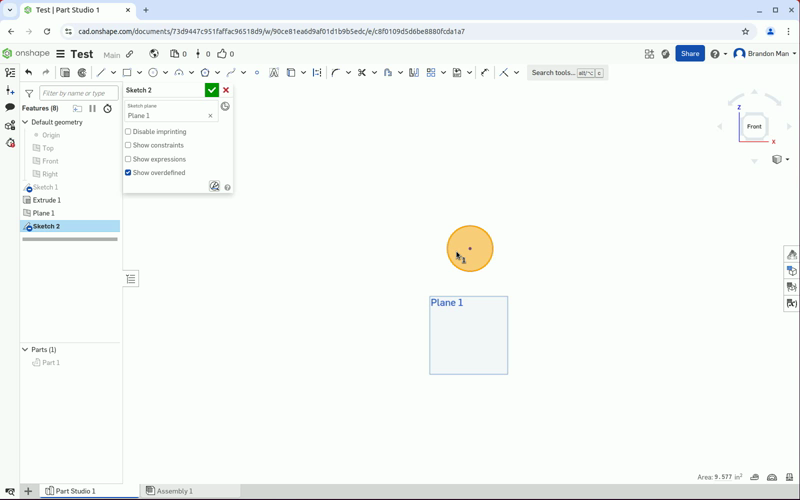
scroll(-6)
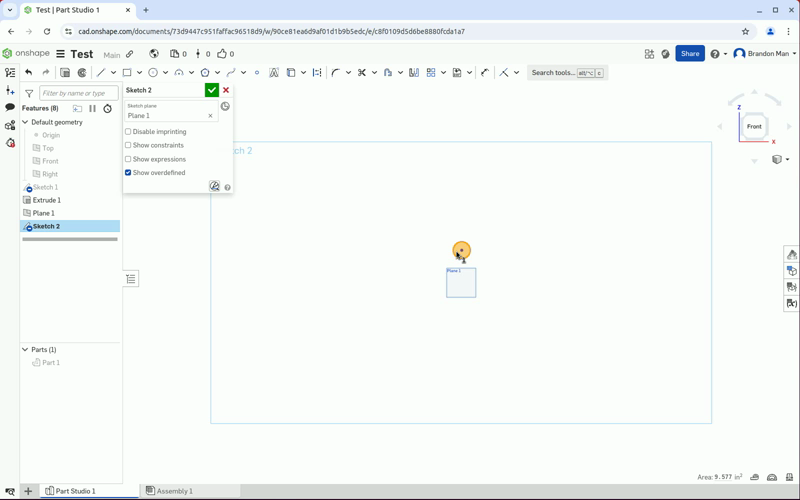
mouse_move(73, 352)
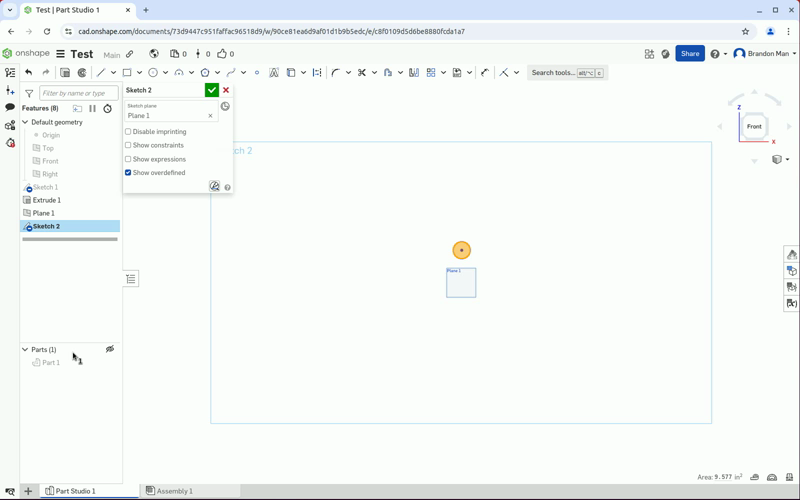
key(shift+y)
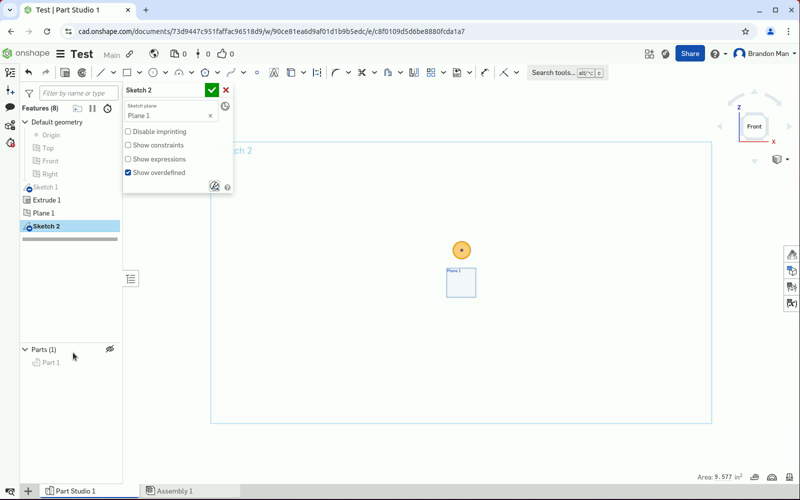
key(shift+e)
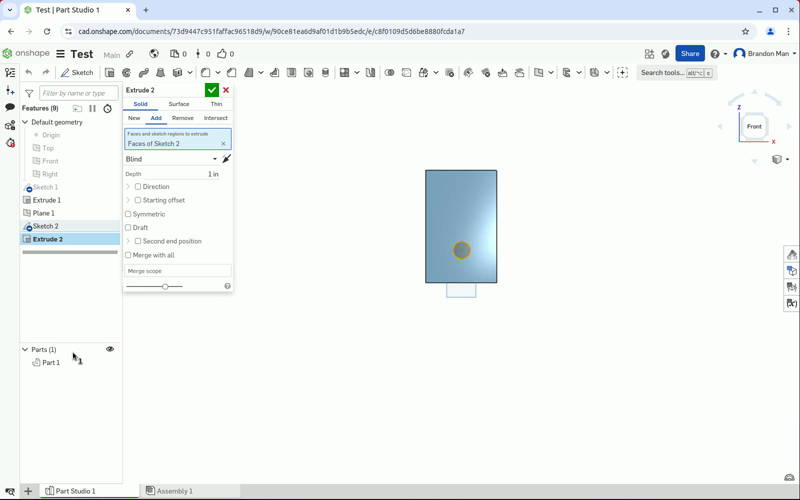
mouse_move(143, 106)
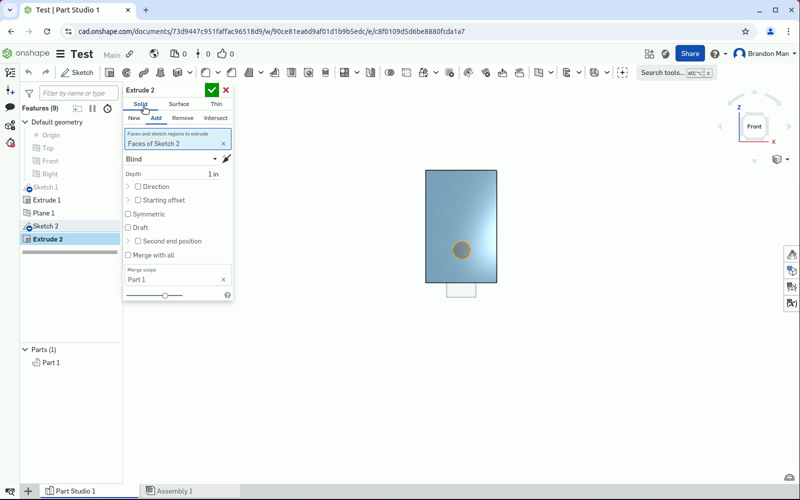
click(143, 106)
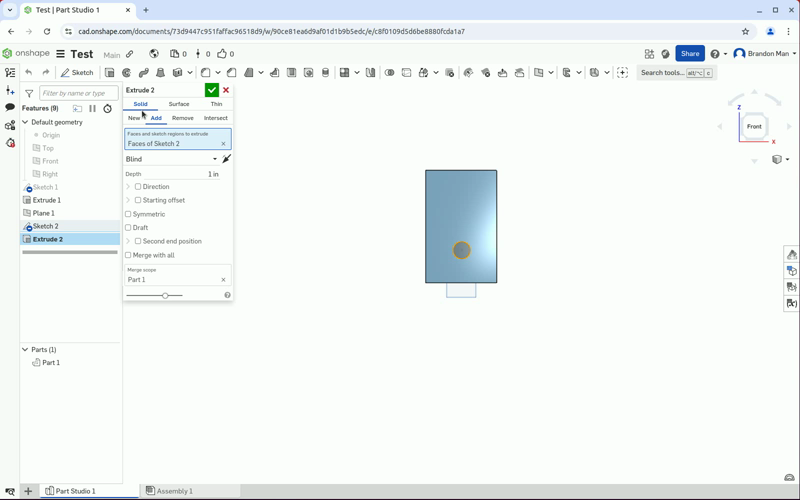
mouse_move(137, 120)
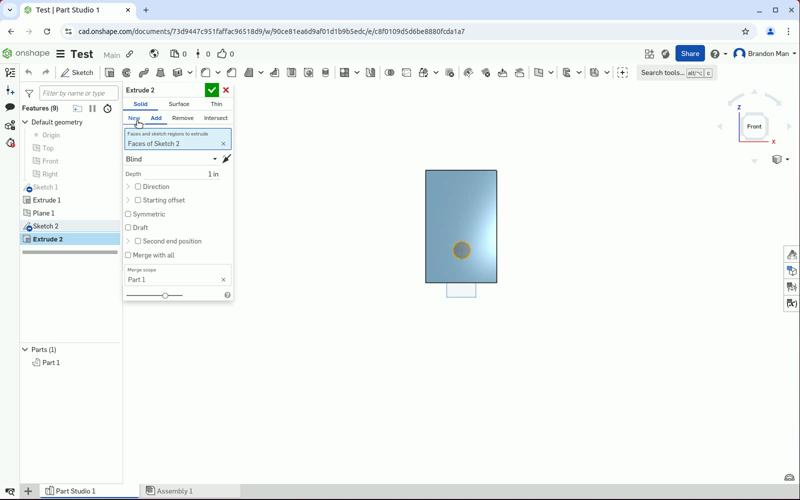
click(137, 120)
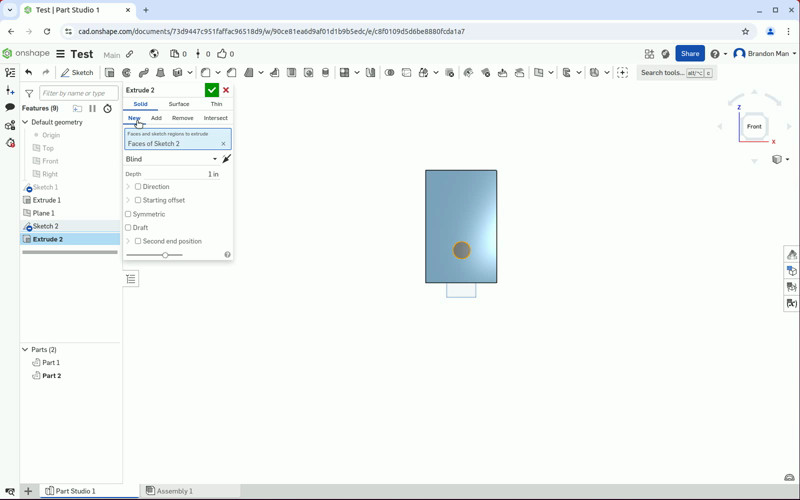
key(tab, 4)
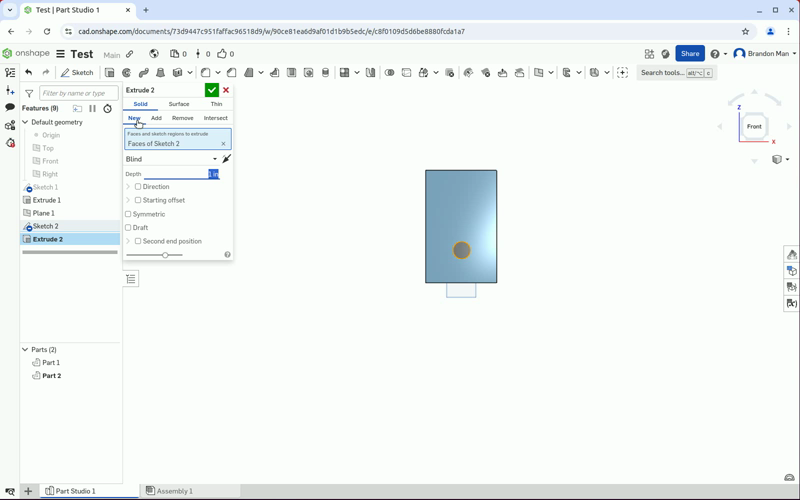
text(3.611)
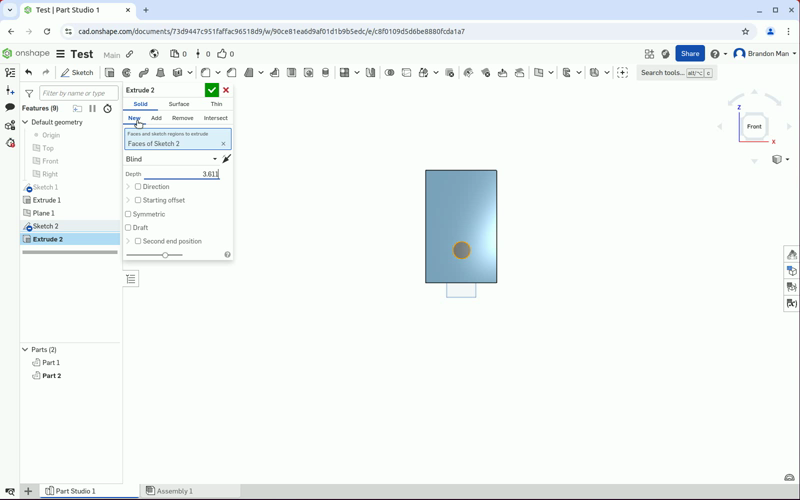
key(enter)
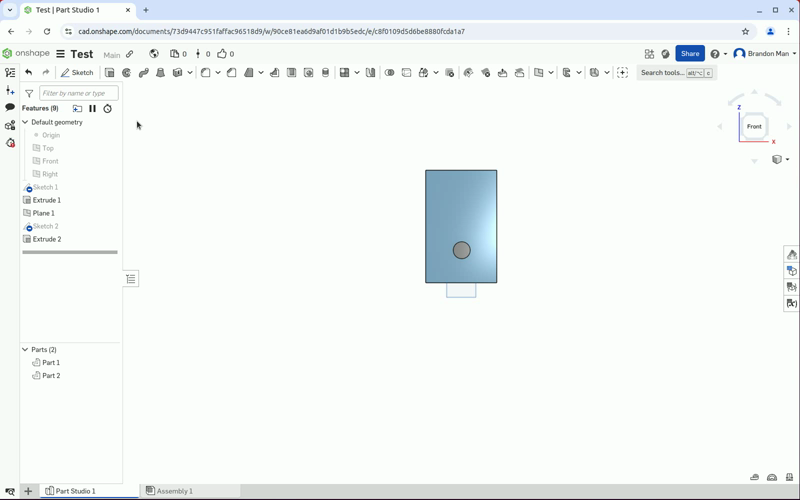
key(shift+h)
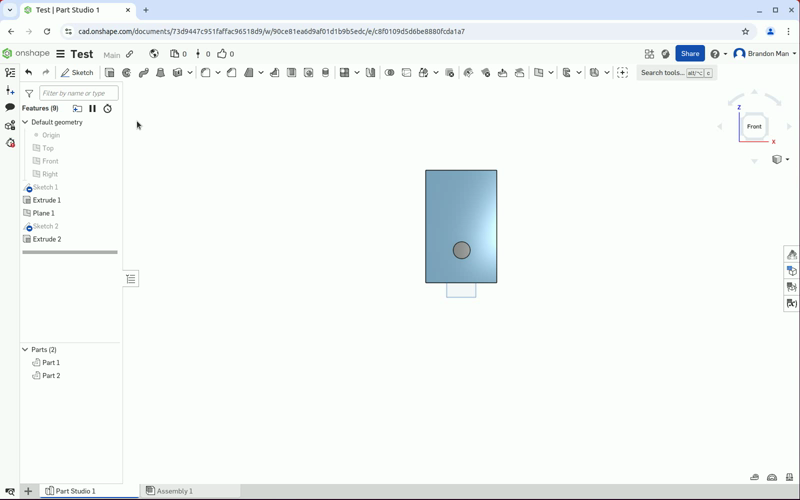
key(shift+h)
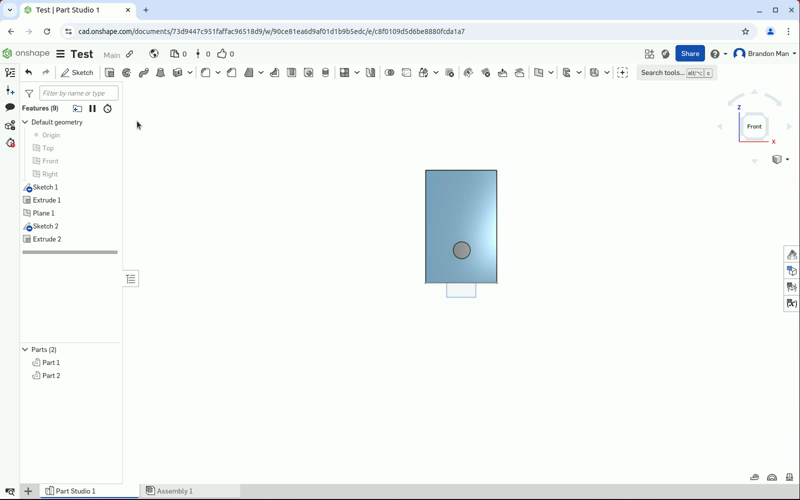
key(shift+7)
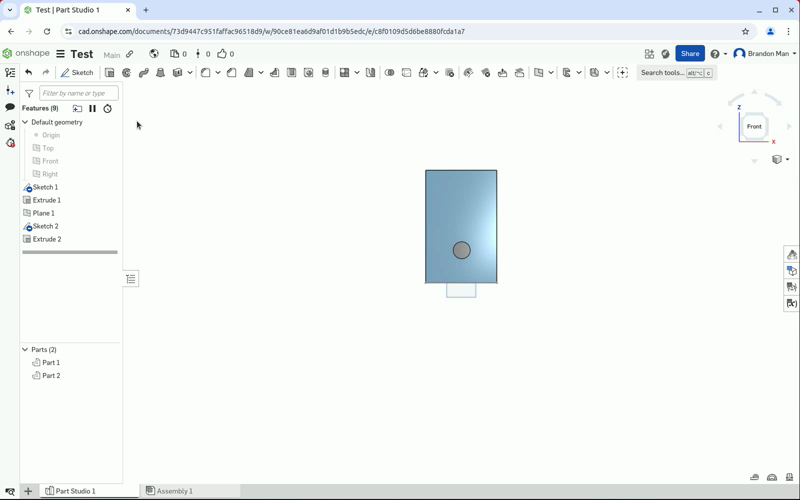
key(left, 2)
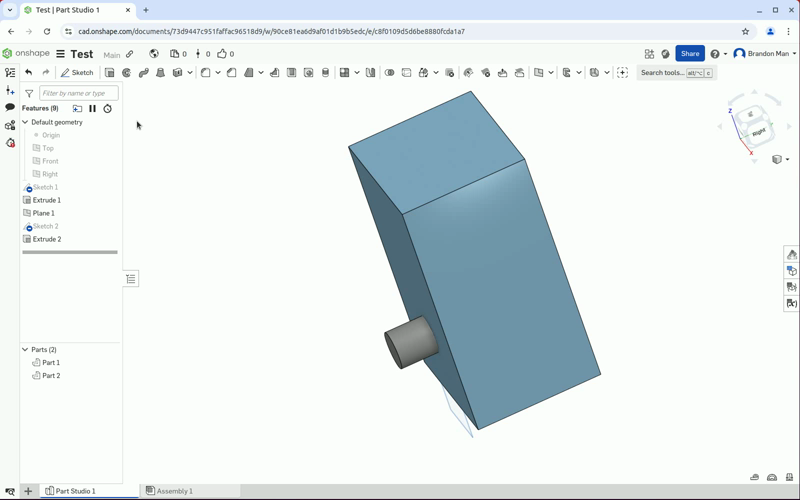
key(down, 2)
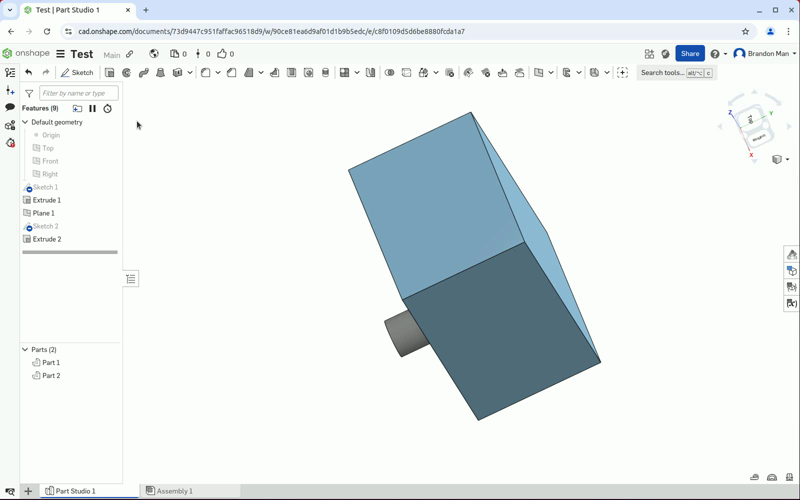
key(up, 2)
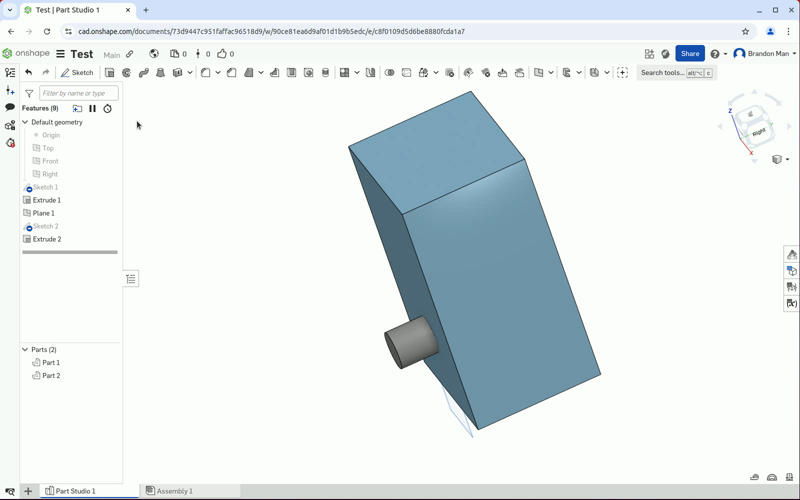
key(right, 2)
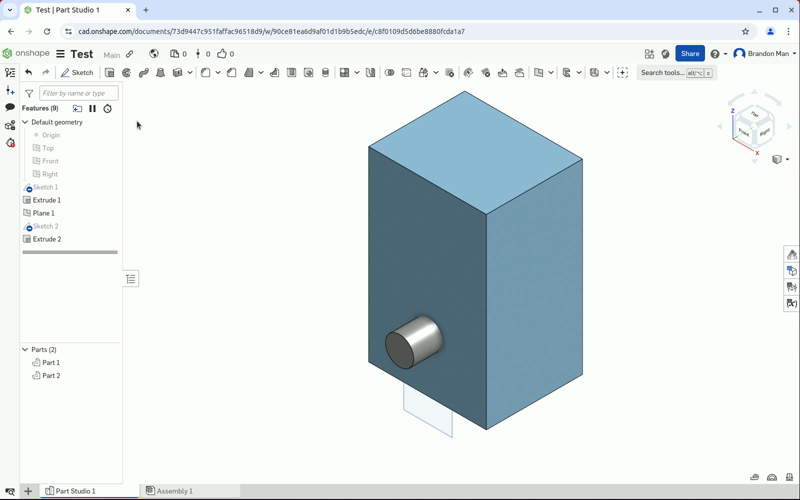
mouse_move(73, 189)
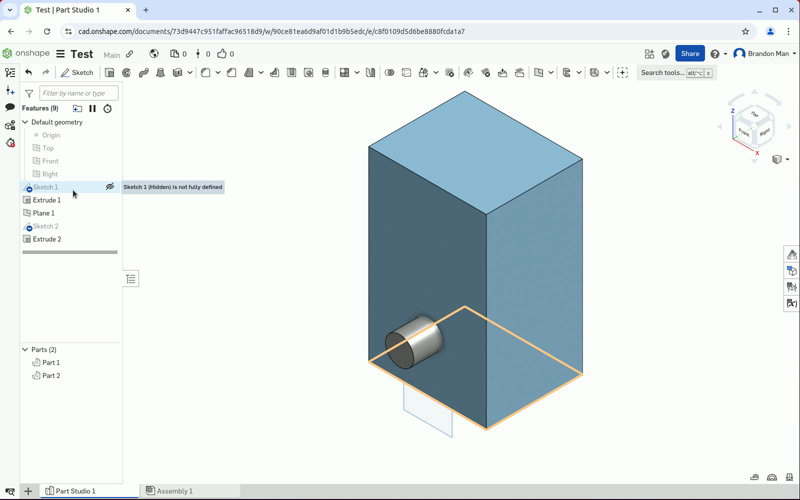
click(73, 189)